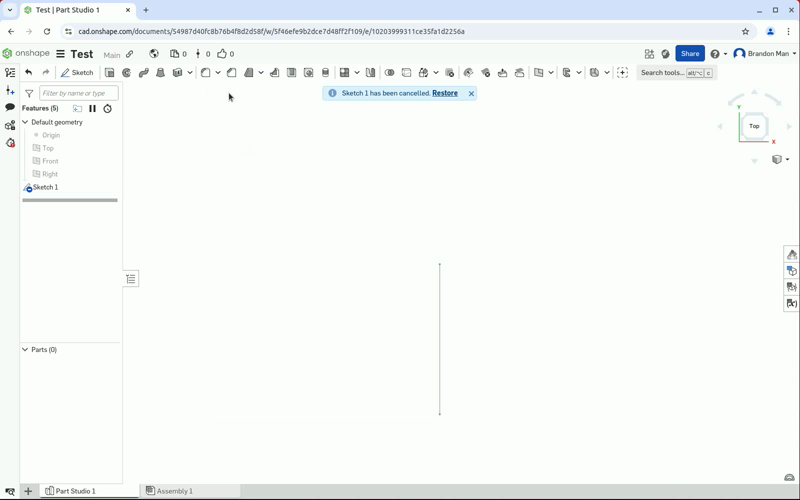
key(shift+h)
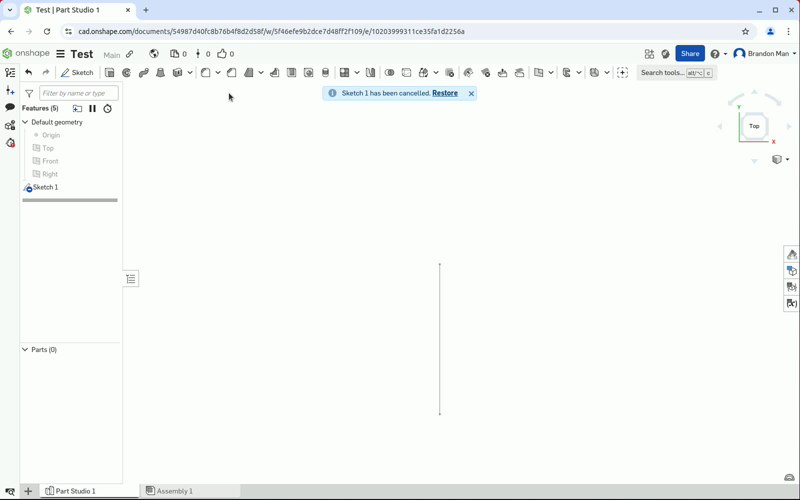
key(shift+s)
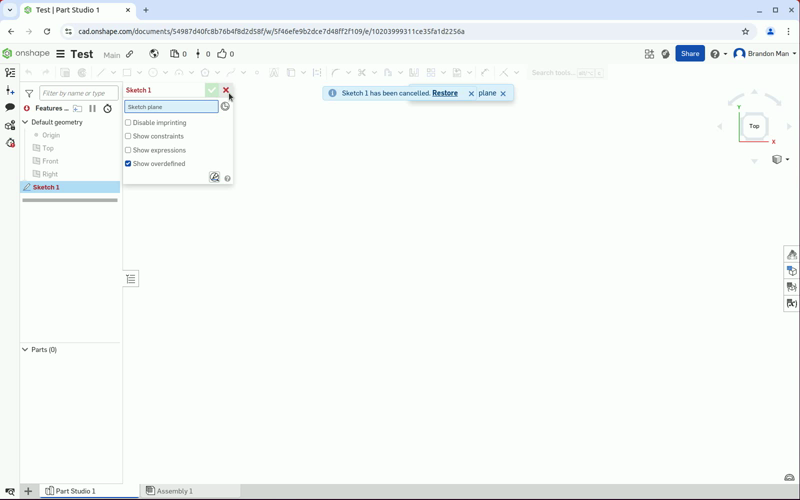
mouse_move(73, 150)
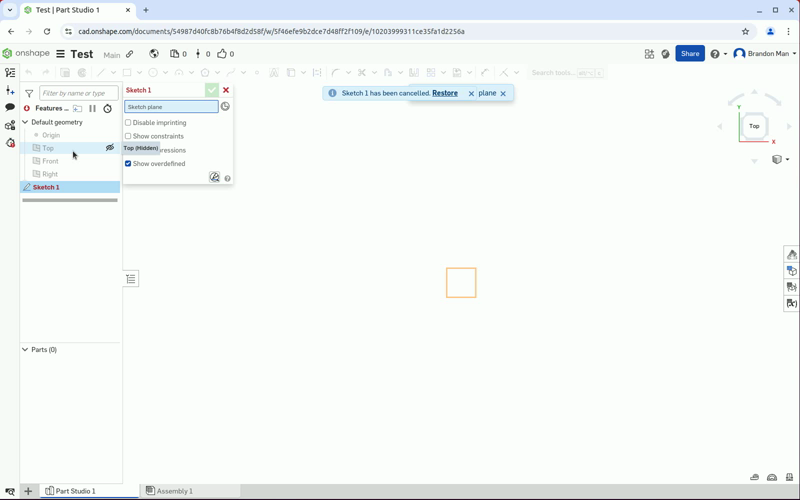
click(73, 150)
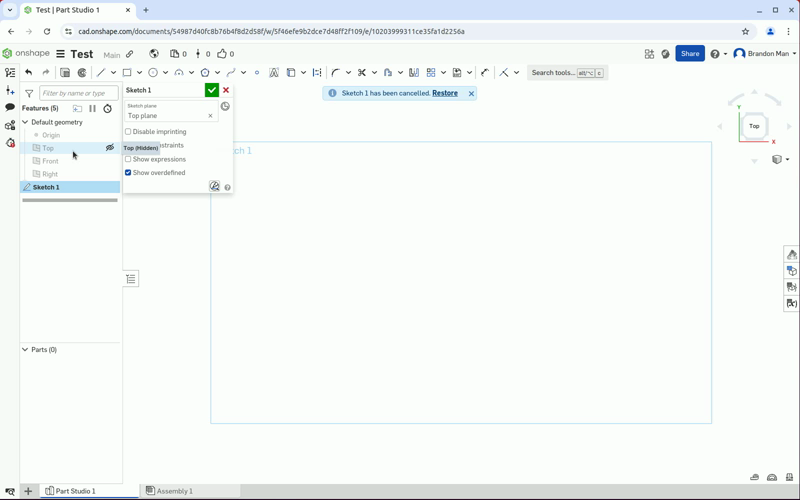
mouse_move(73, 352)
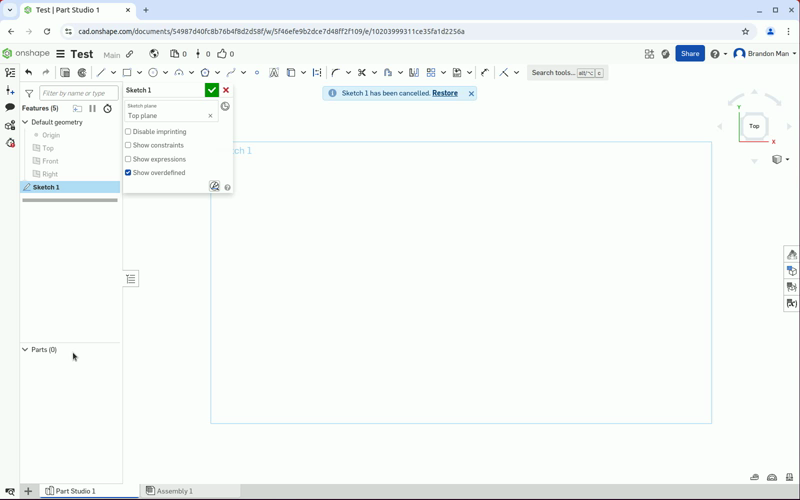
key(y)
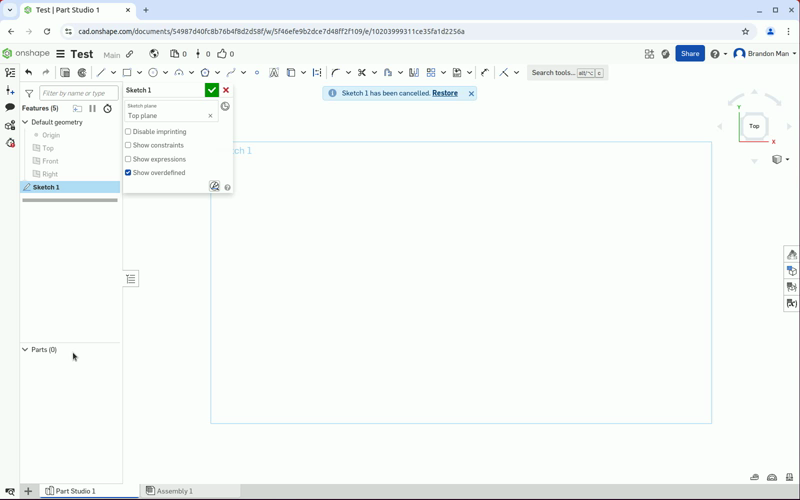
key(l)
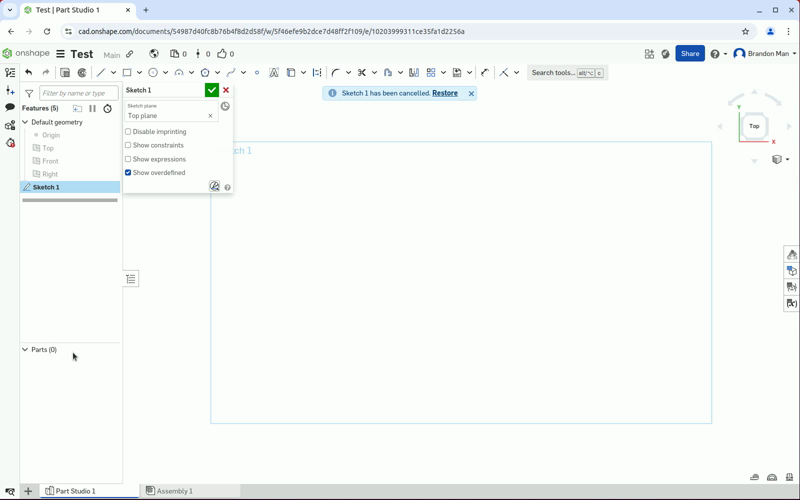
key_down(shift)
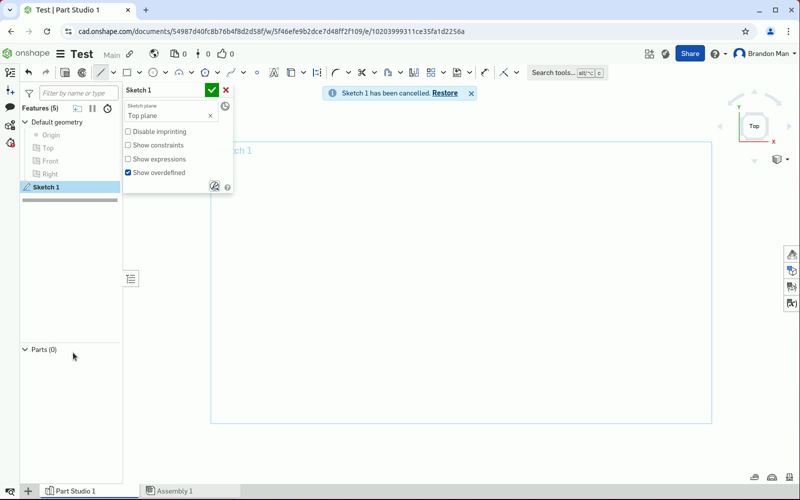
mouse_move(365, 366)
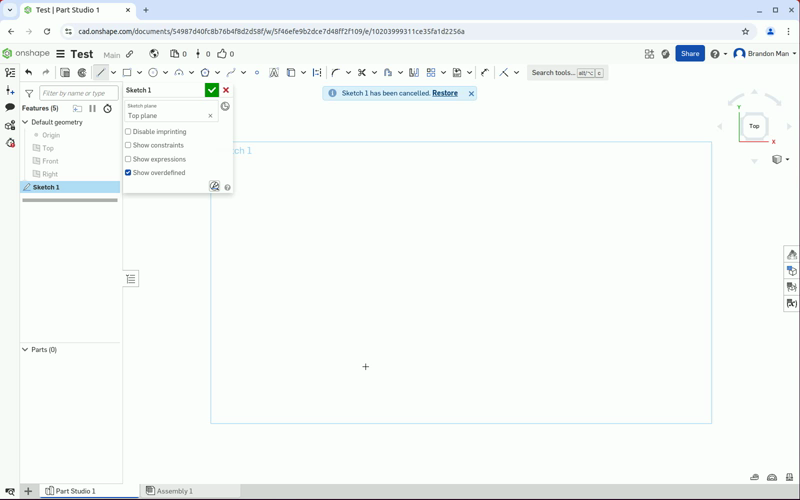
click(365, 366)
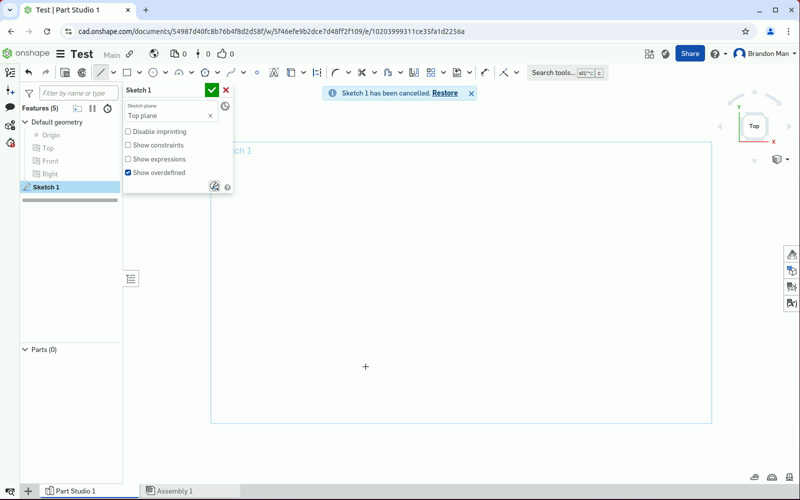
key_up(shift)
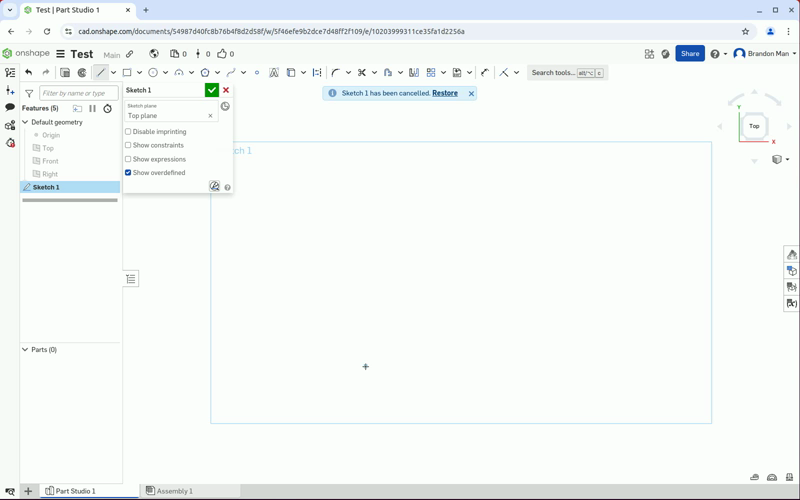
key_down(shift)
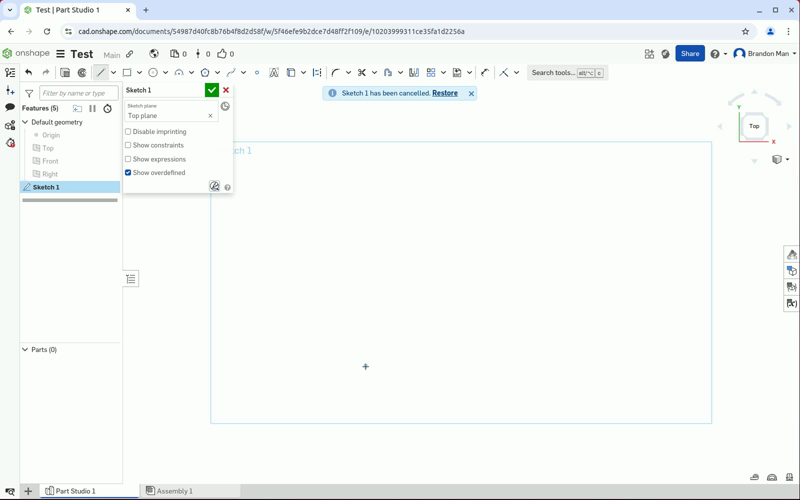
mouse_move(545, 366)
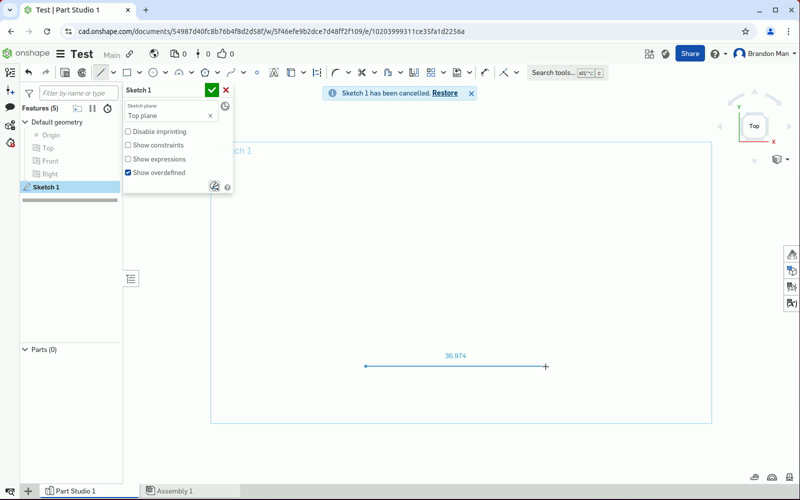
click(545, 366)
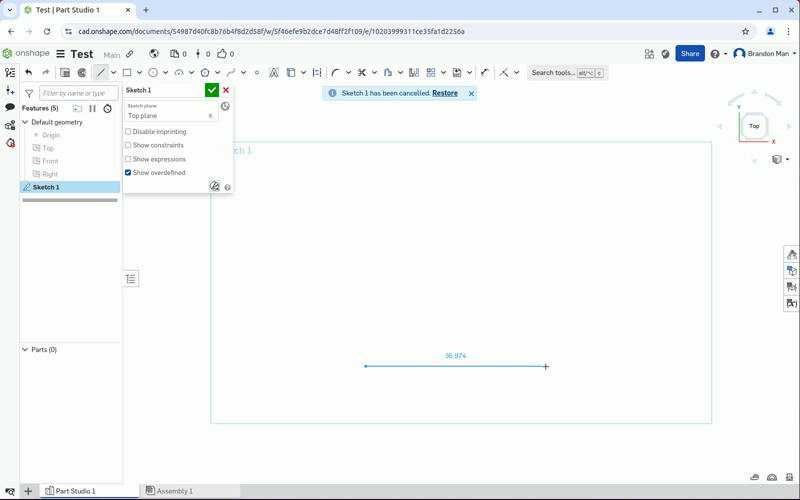
key_up(shift)
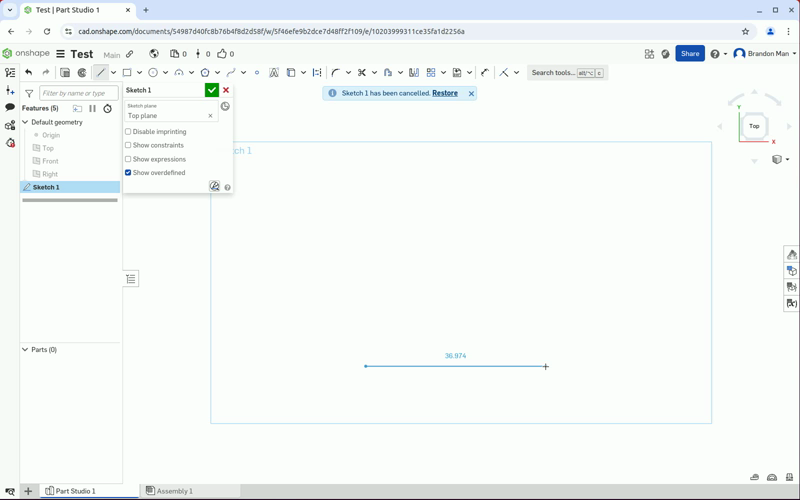
key_down(shift)
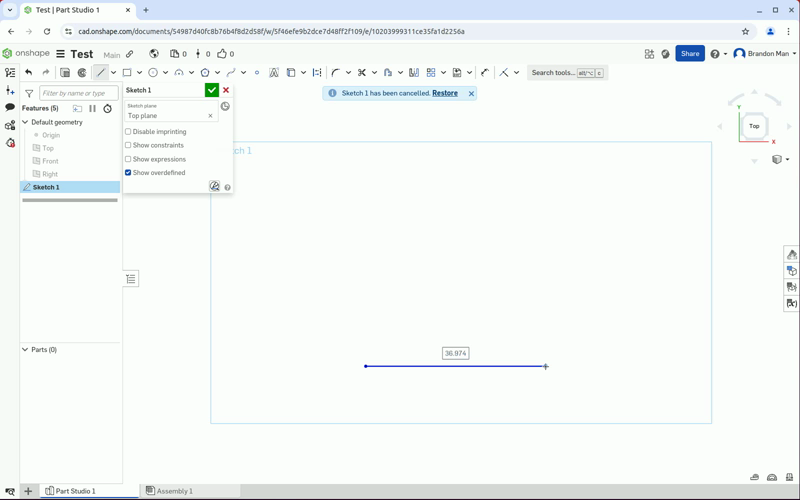
mouse_move(545, 186)
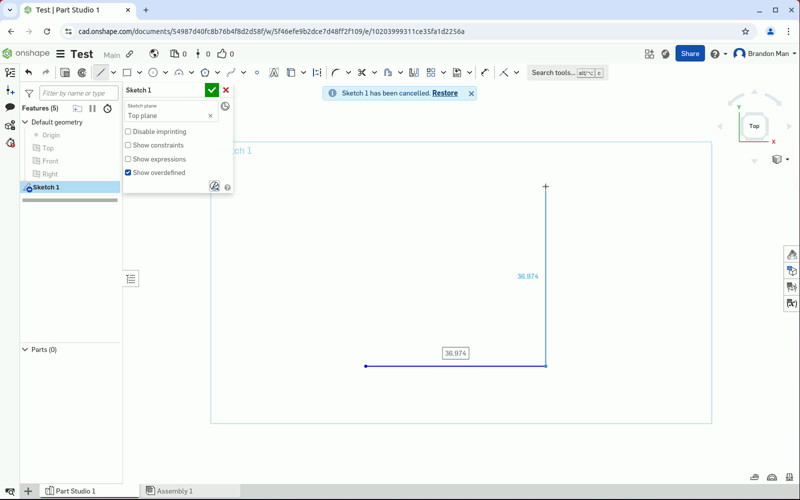
click(545, 186)
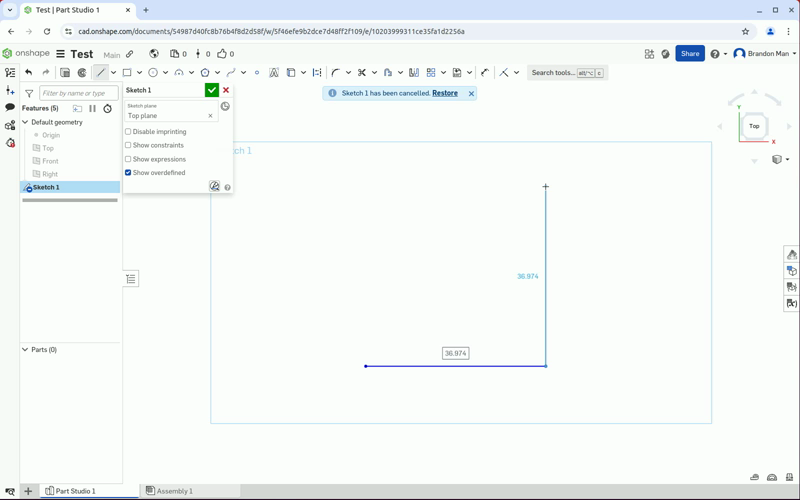
key_up(shift)
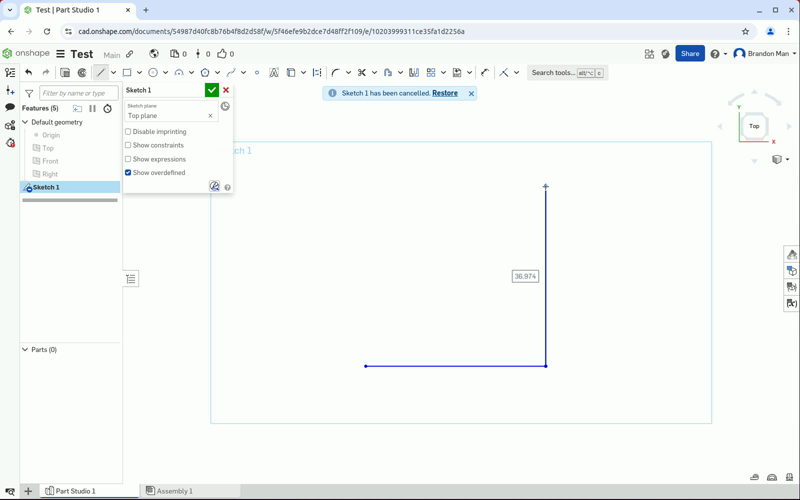
key_down(shift)
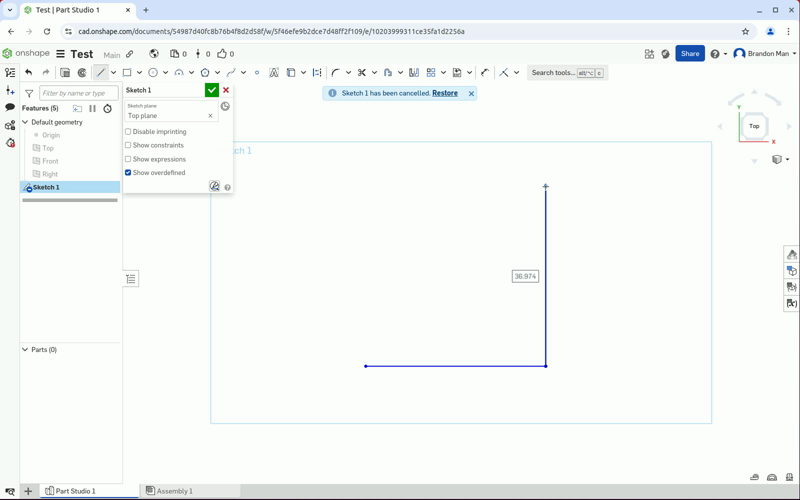
mouse_move(365, 186)
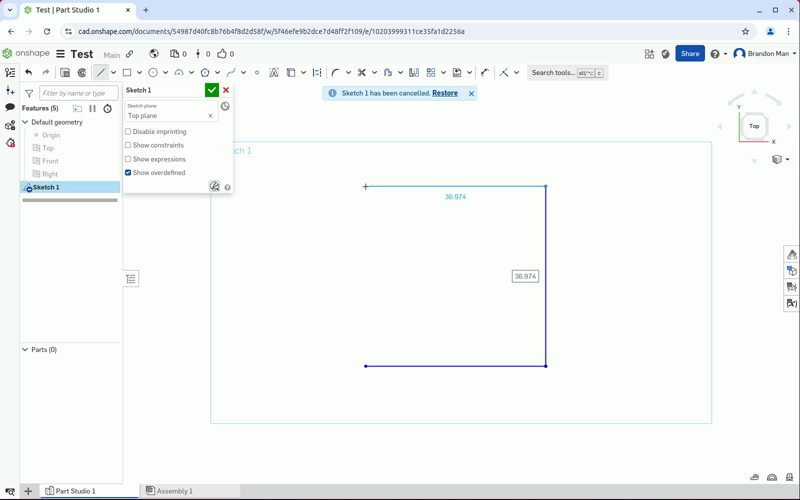
click(365, 186)
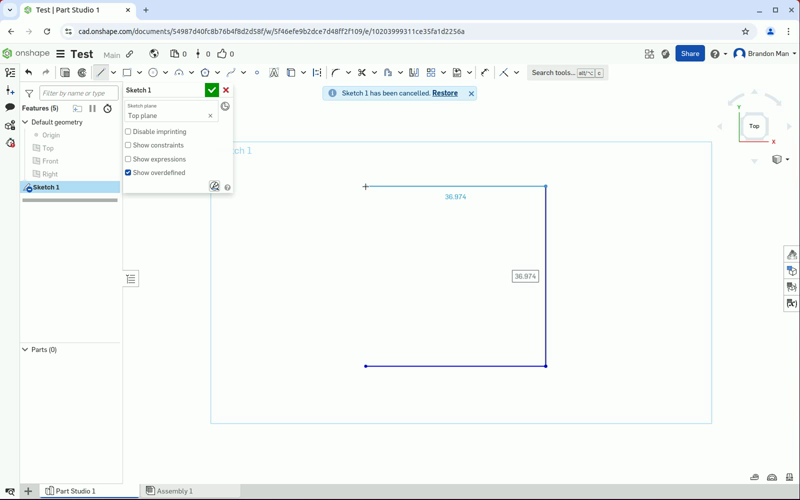
key_up(shift)
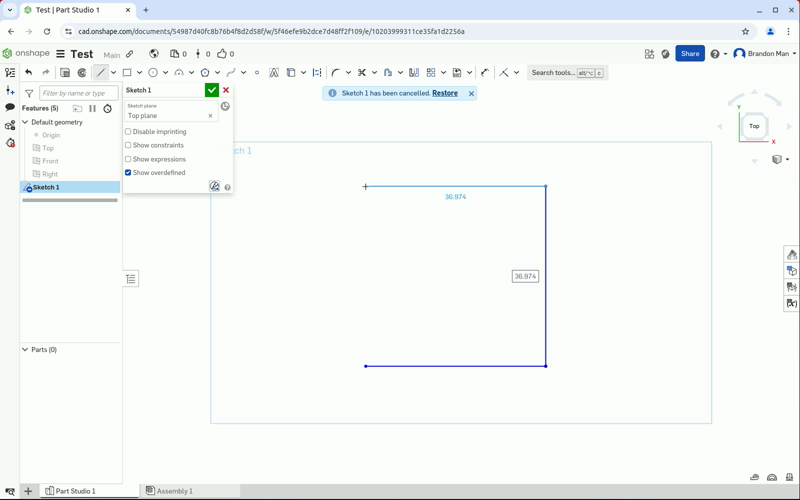
key_down(shift)
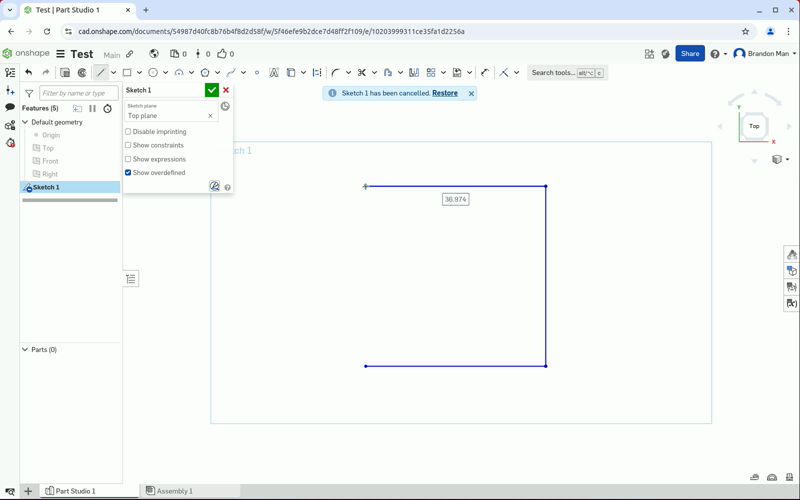
mouse_move(365, 366)
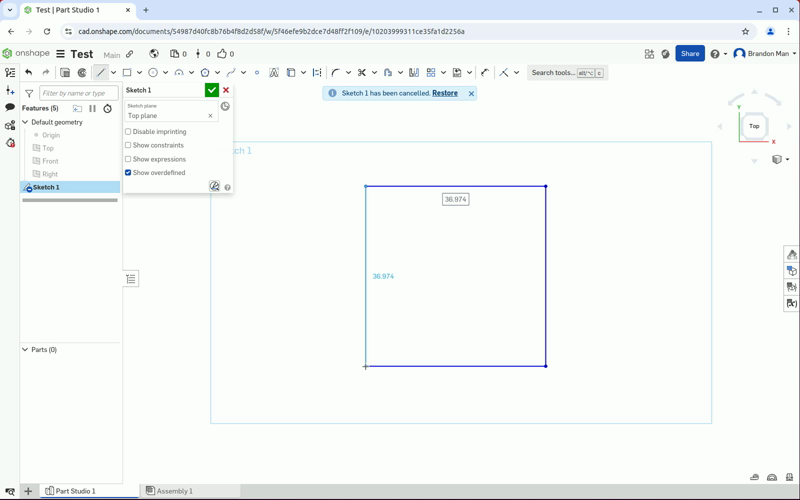
key_up(shift)
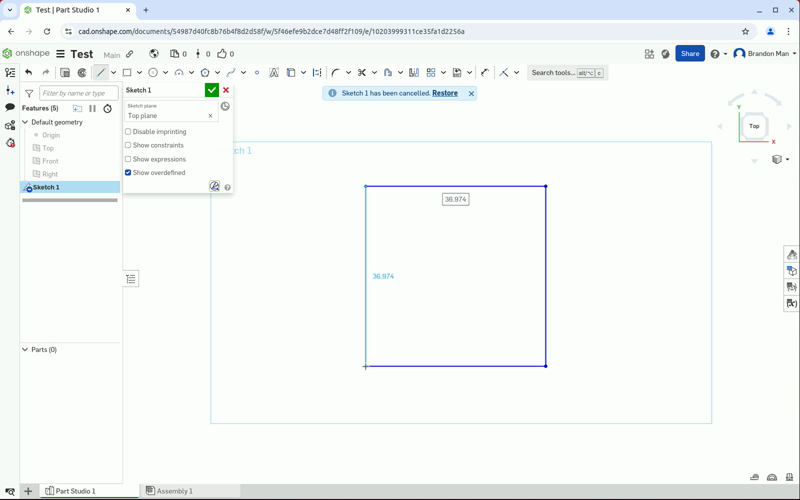
click(365, 366)
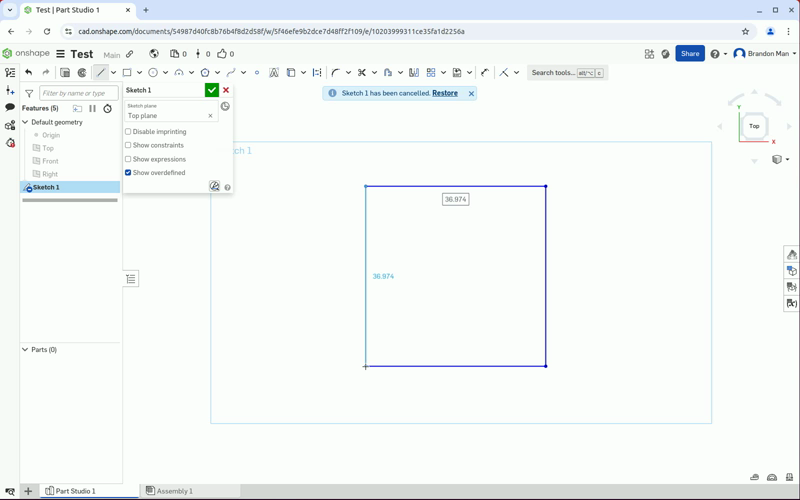
key(esc)
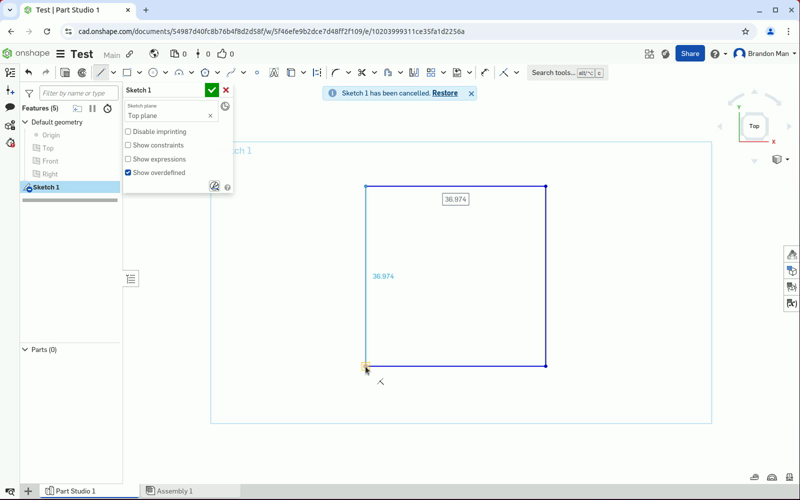
mouse_move(411, 312)
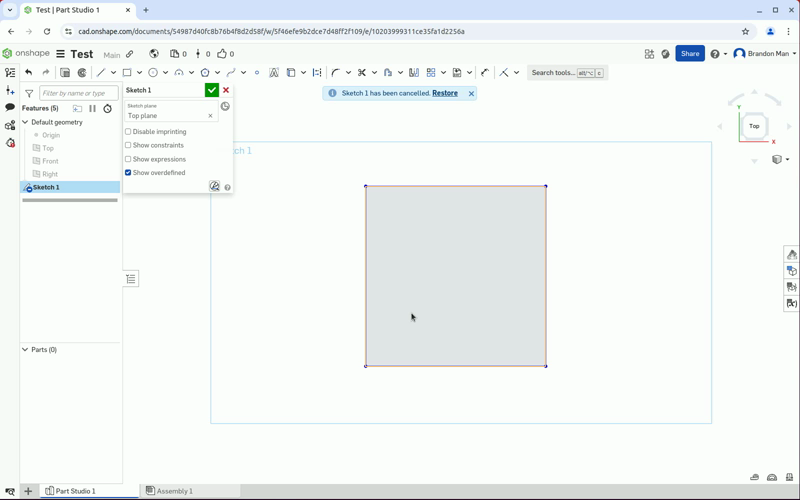
click(411, 312)
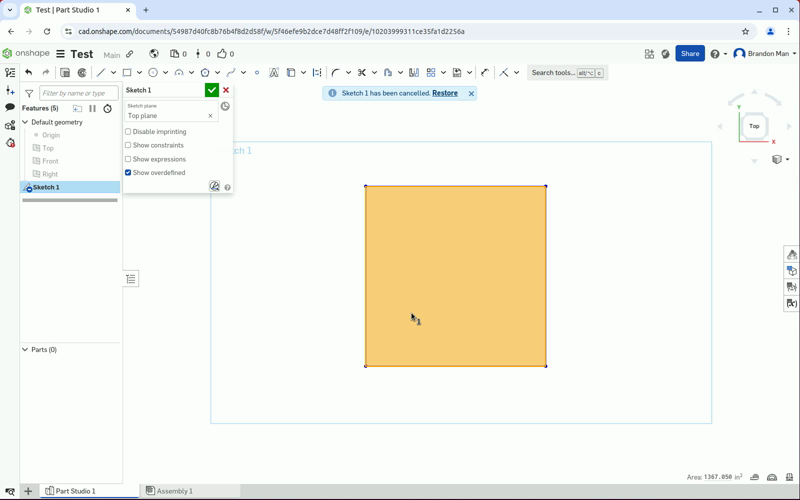
mouse_move(73, 352)
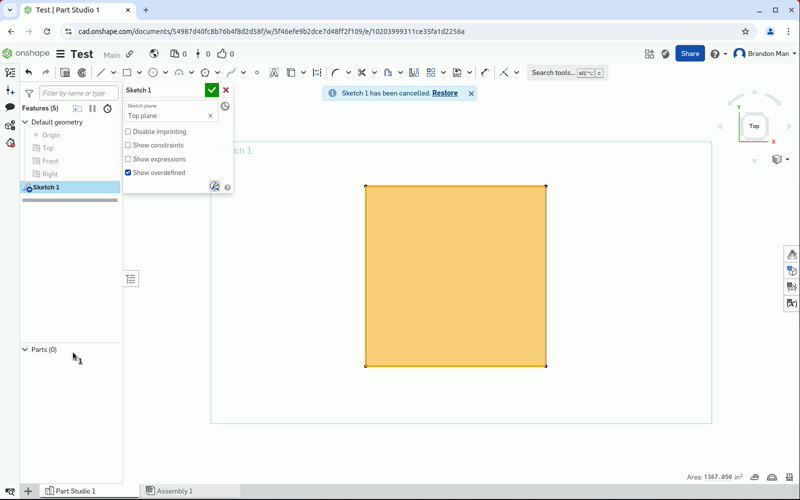
key(shift+y)
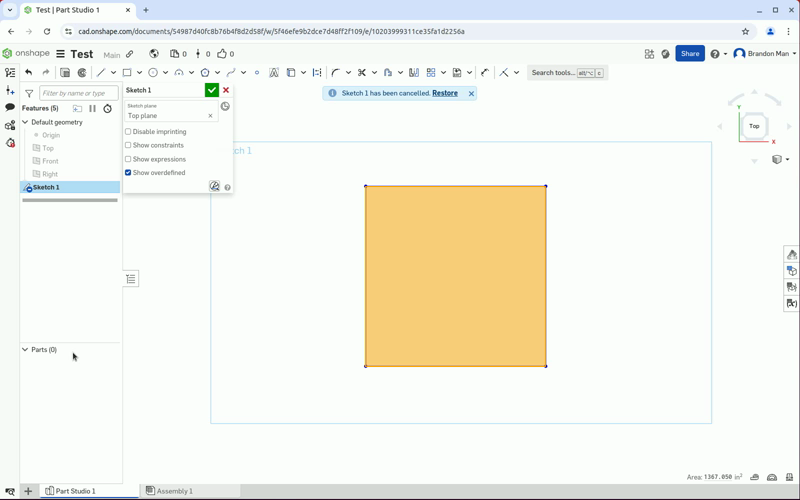
key(shift+e)
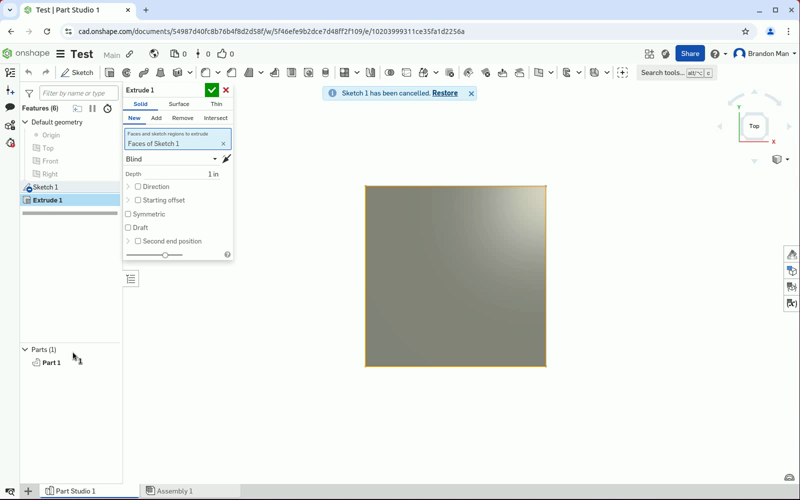
mouse_move(143, 106)
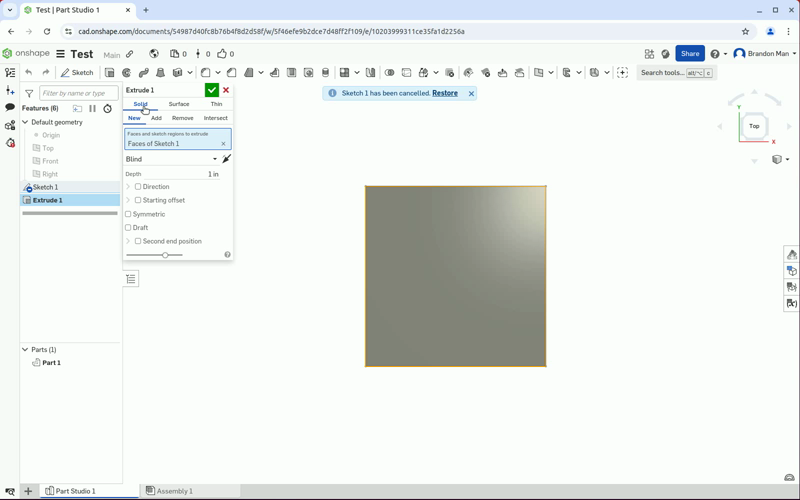
click(143, 106)
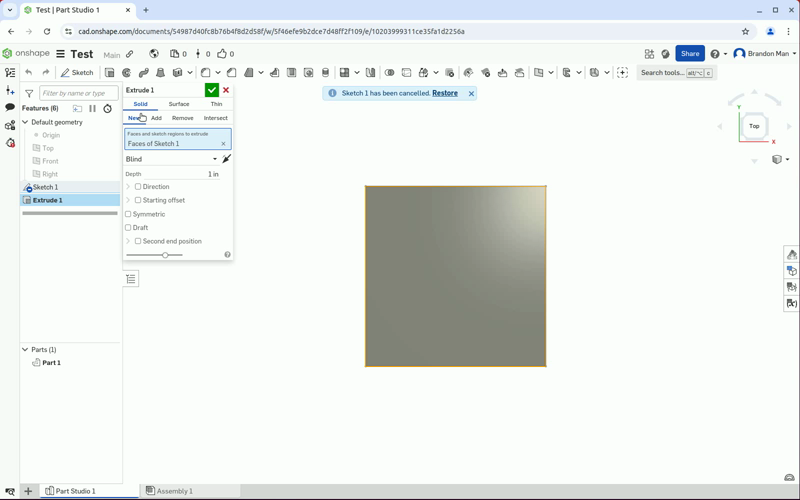
mouse_move(137, 120)
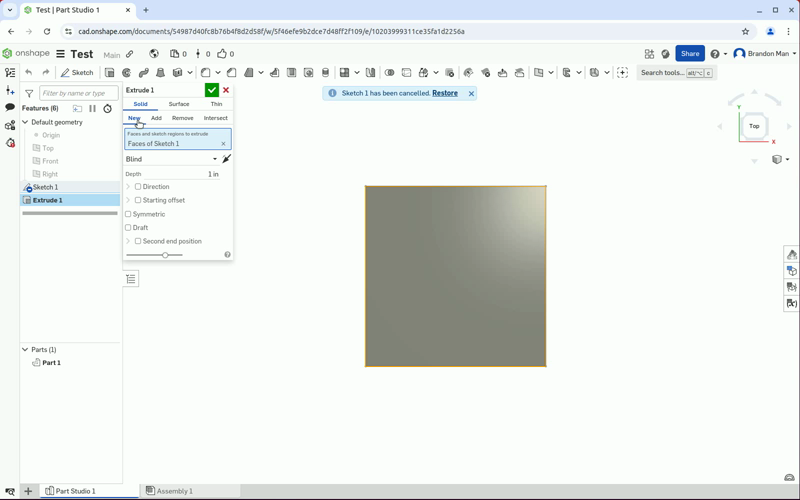
click(137, 120)
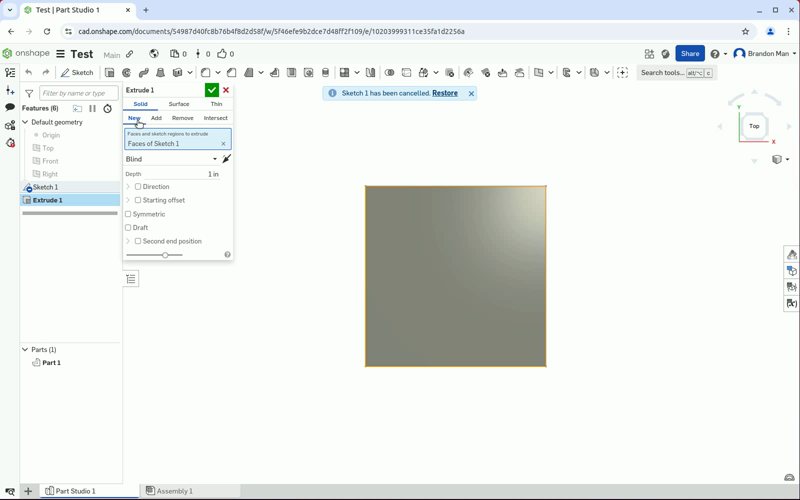
key(tab, 4)
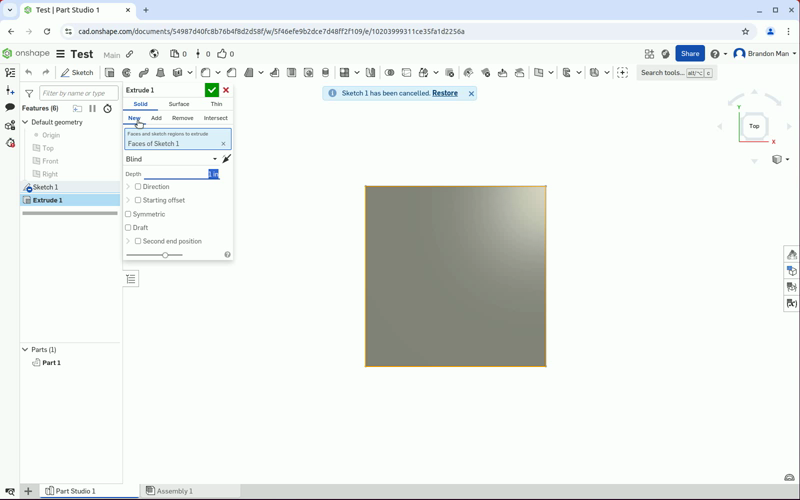
text(23.108)
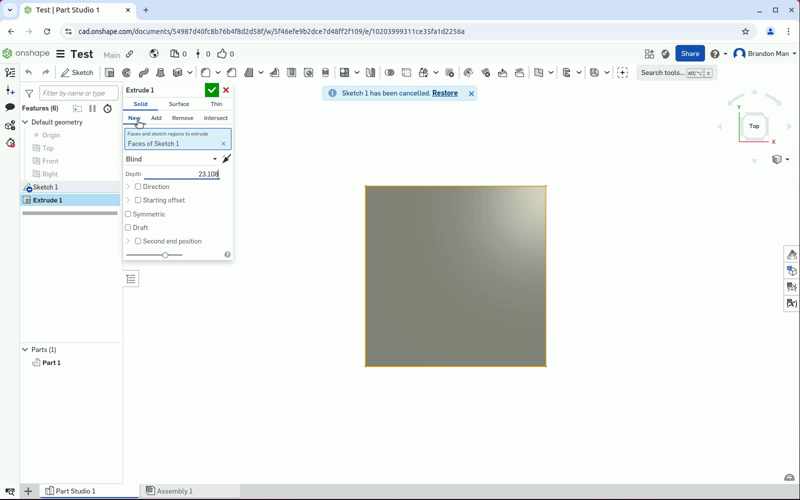
key(enter)
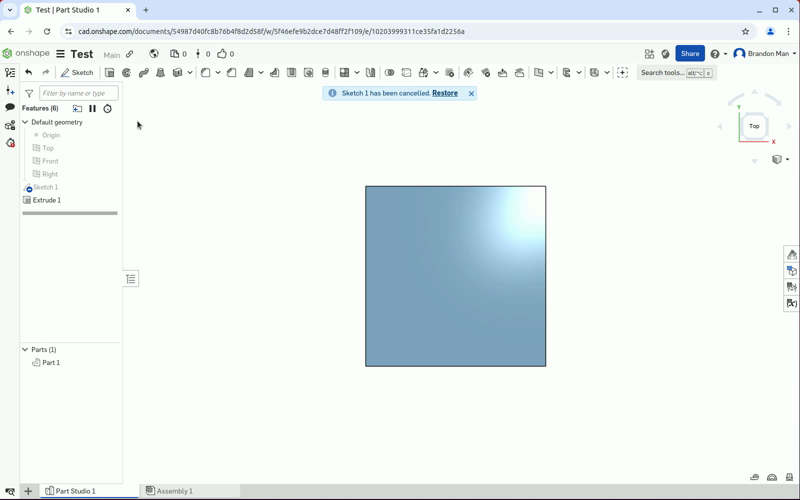
key(shift+h)
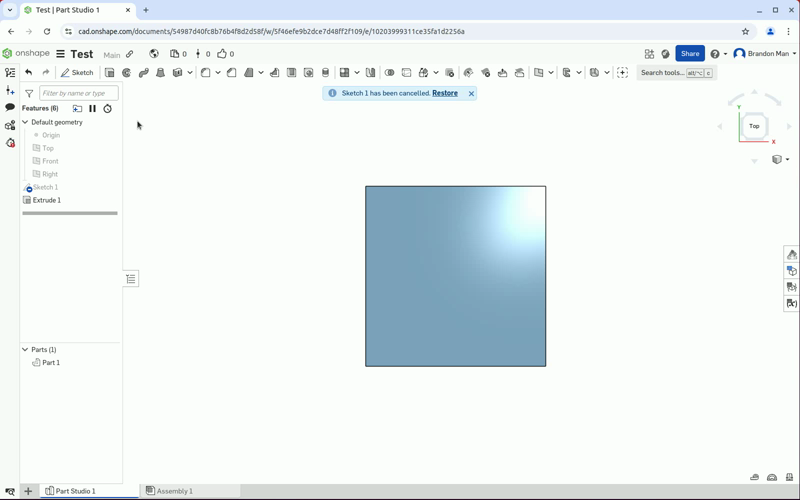
key(shift+h)
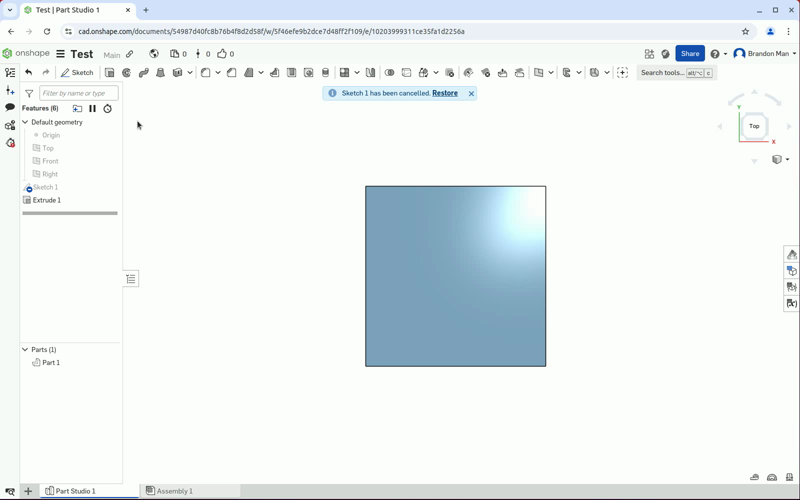
mouse_move(73, 189)
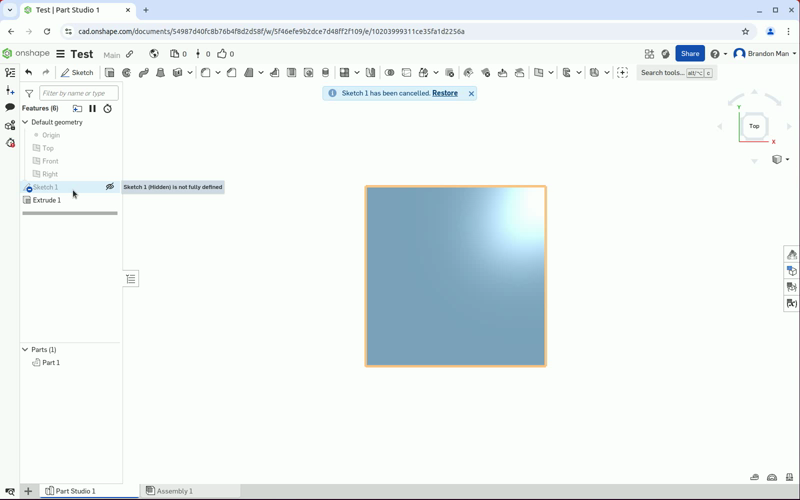
click(73, 189)
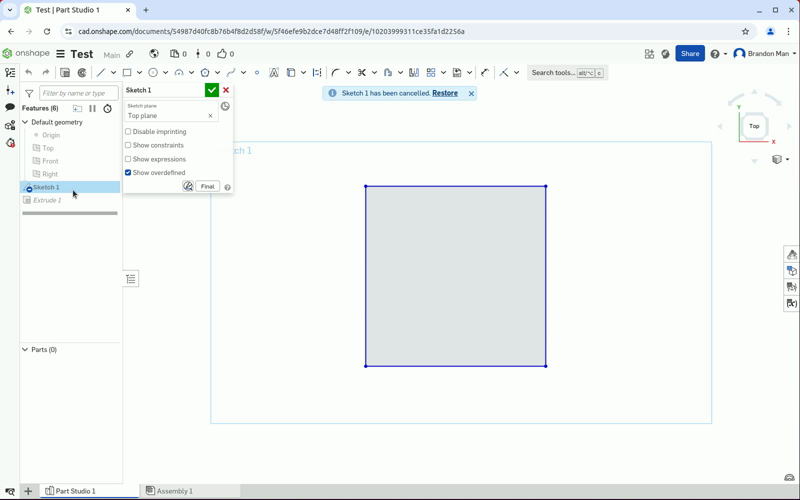
mouse_move(229, 92)
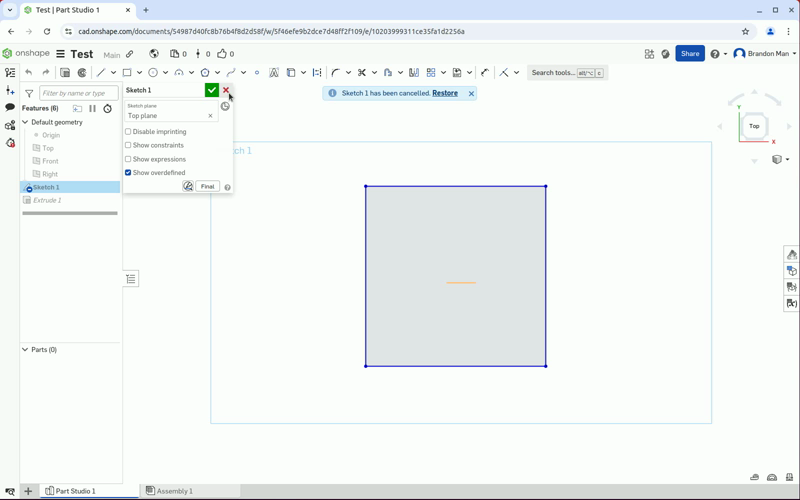
click(229, 92)
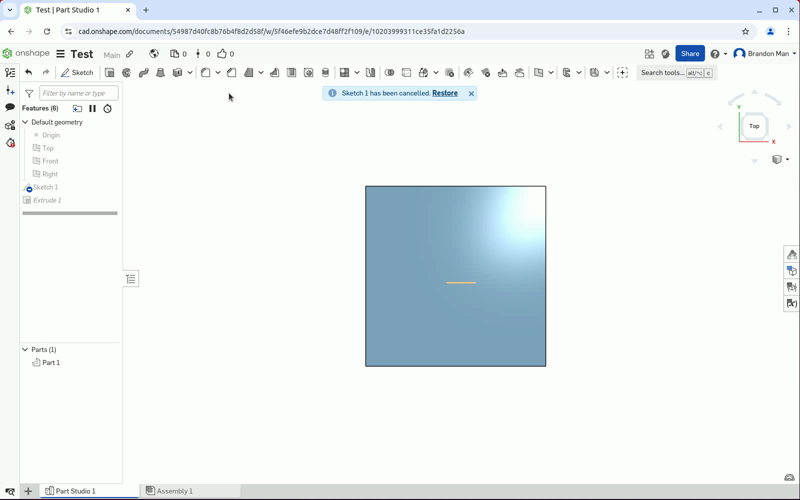
mouse_move(541, 75)
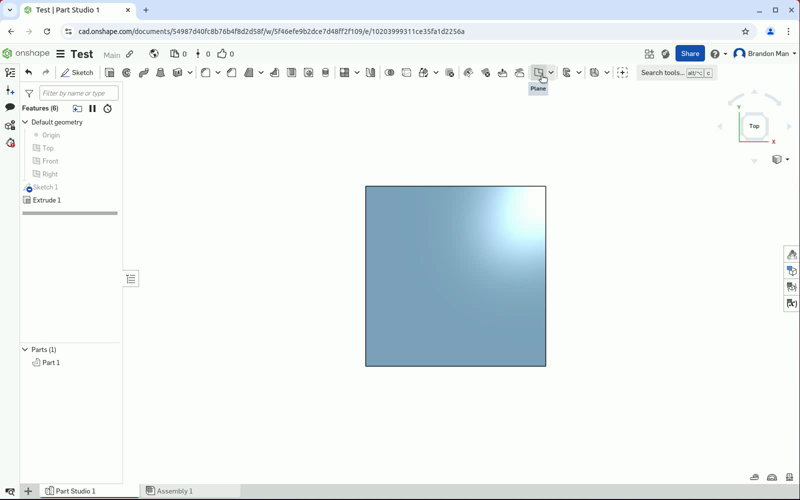
click(541, 75)
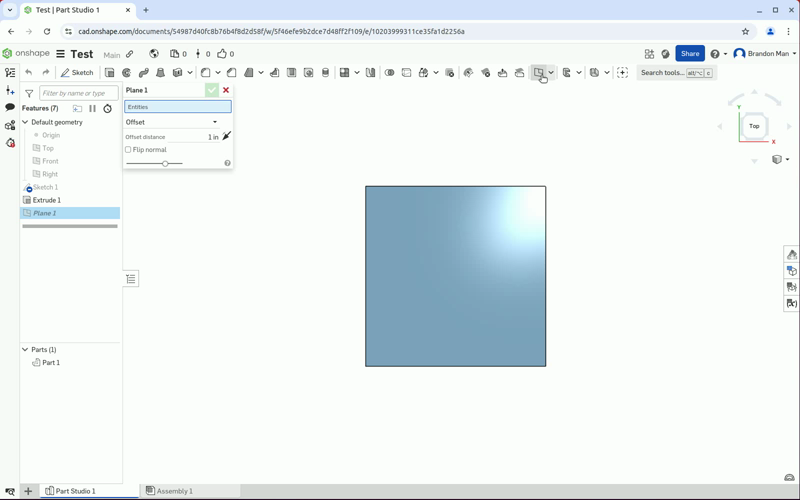
mouse_move(73, 150)
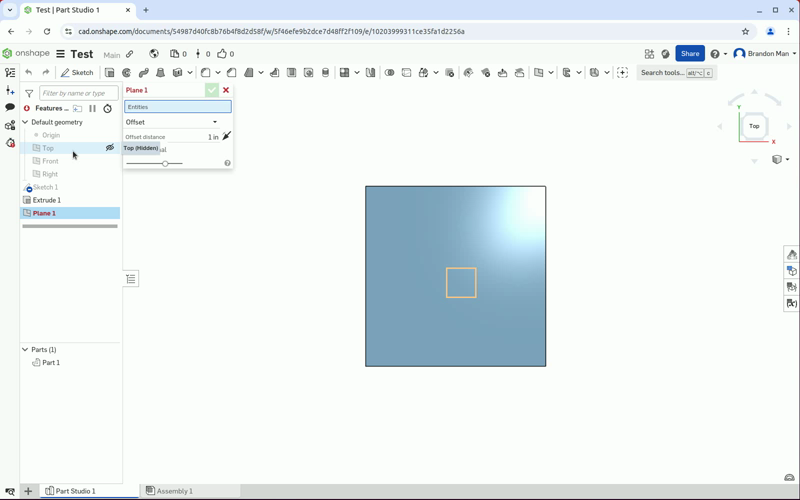
click(73, 150)
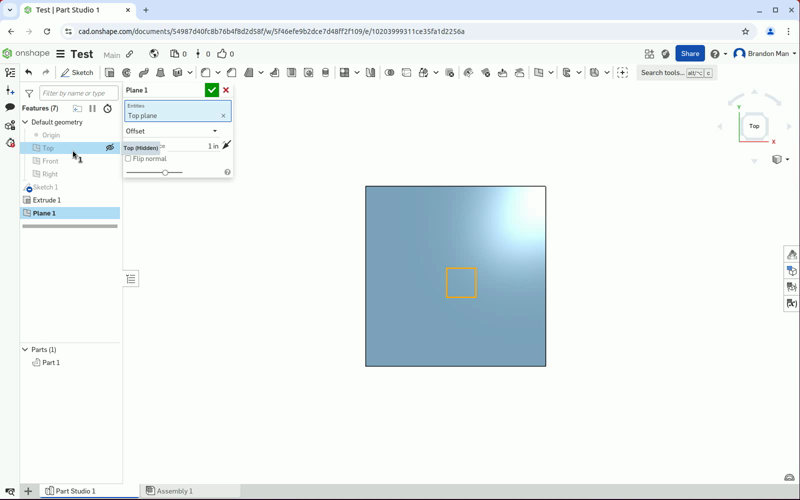
key(tab, 2)
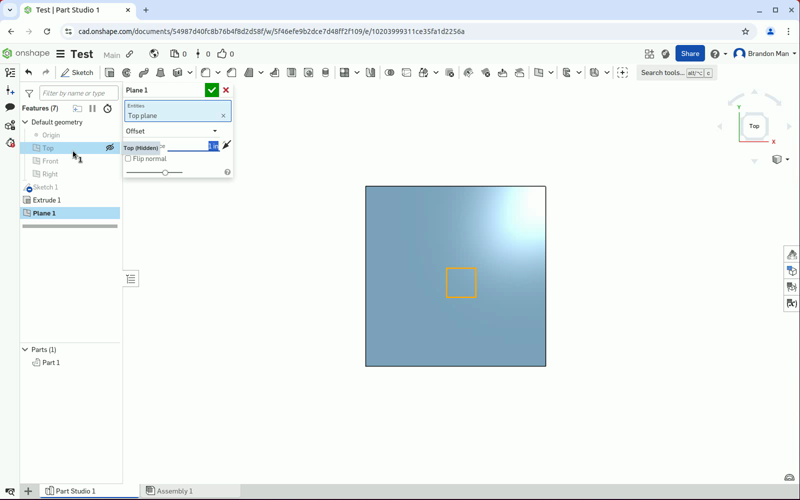
text(23.108)
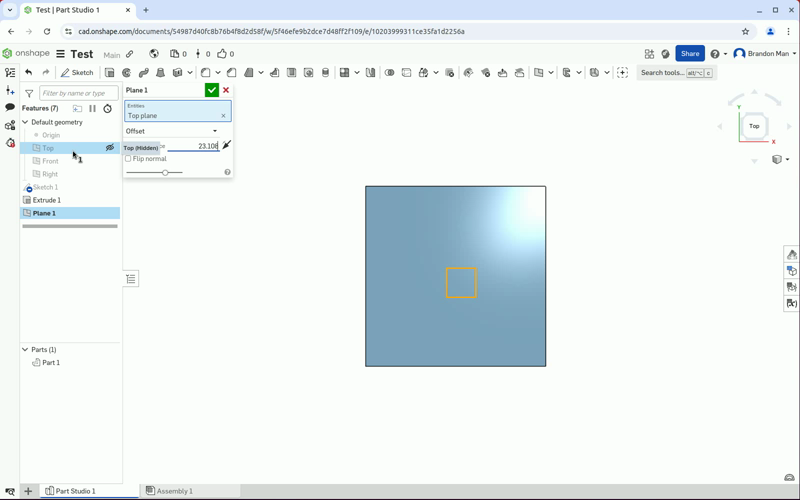
key(enter, 2)
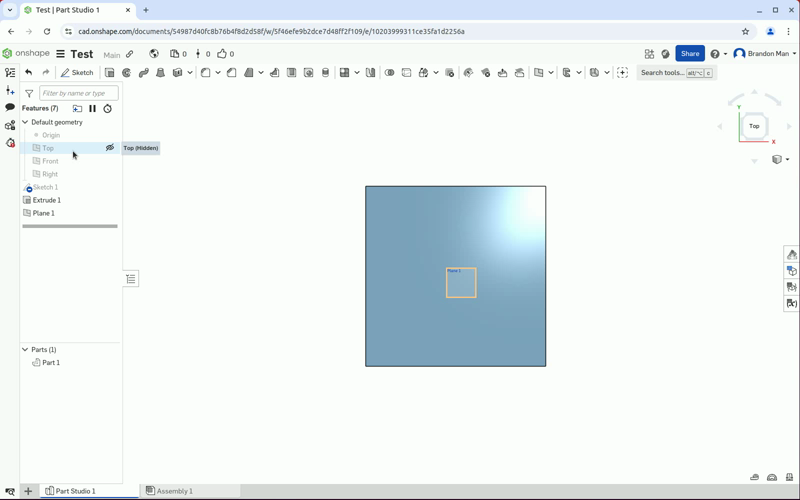
key(shift+s)
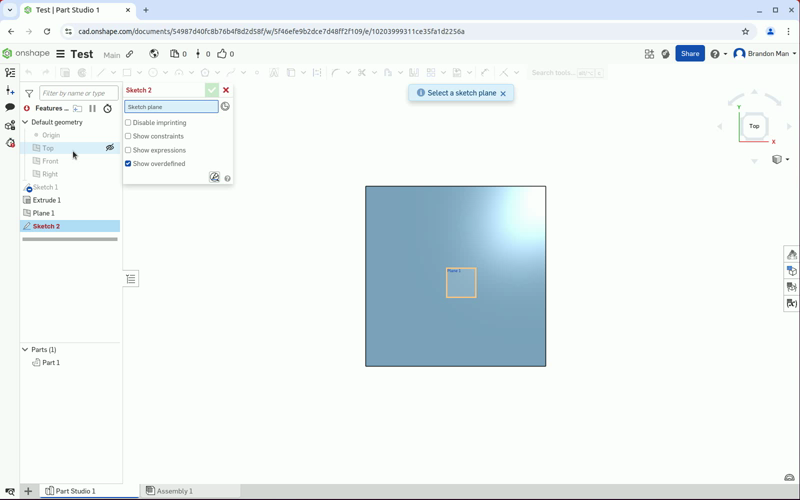
mouse_move(73, 215)
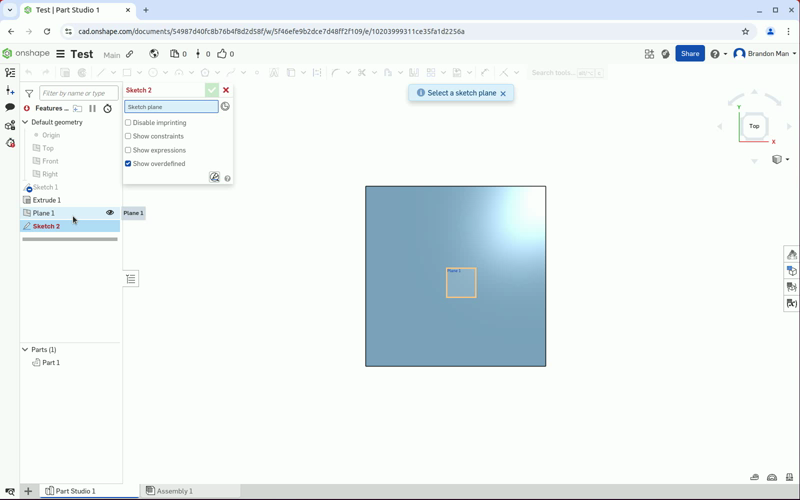
click(73, 215)
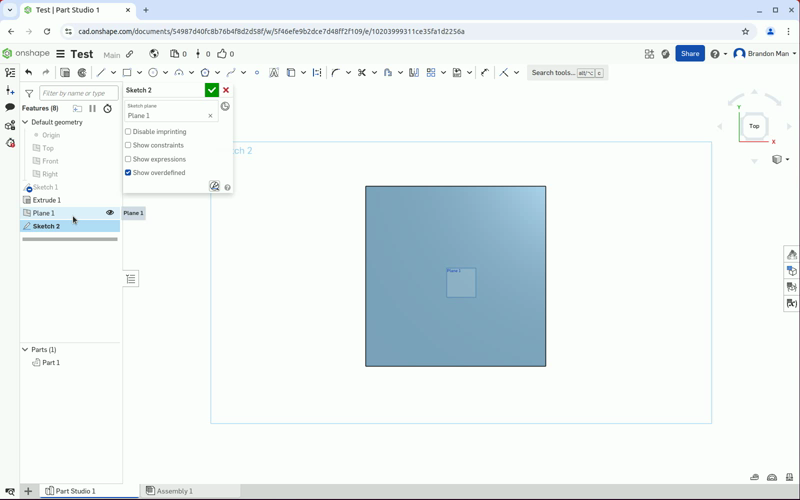
mouse_move(73, 352)
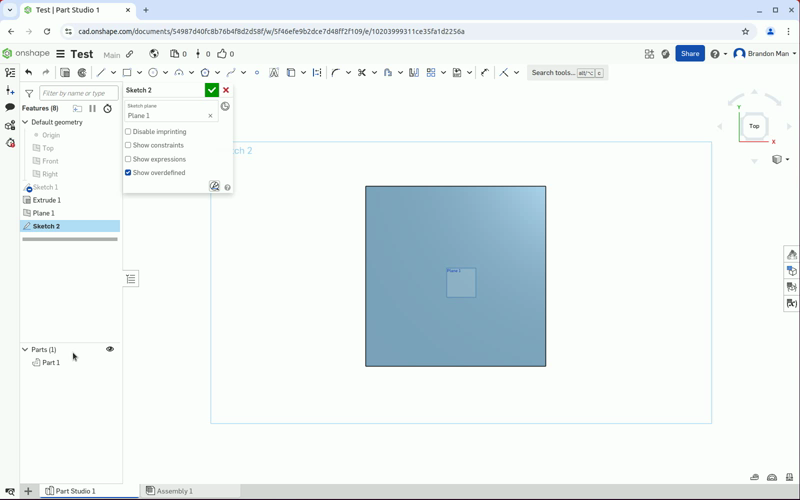
key(y)
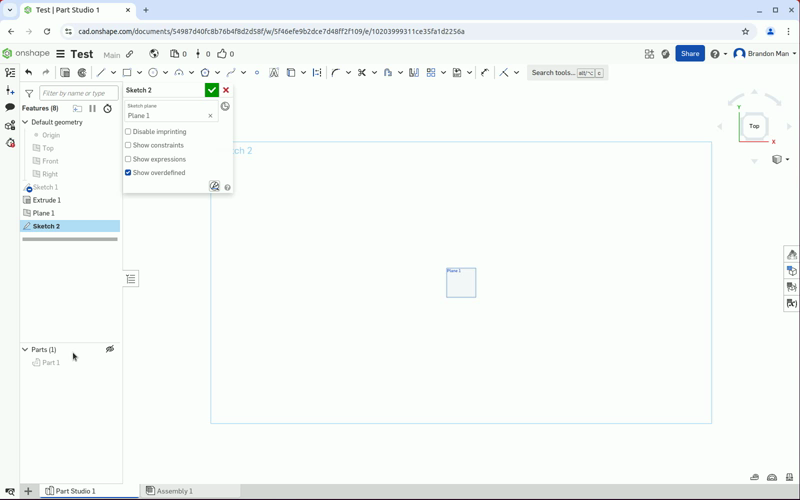
key(l)
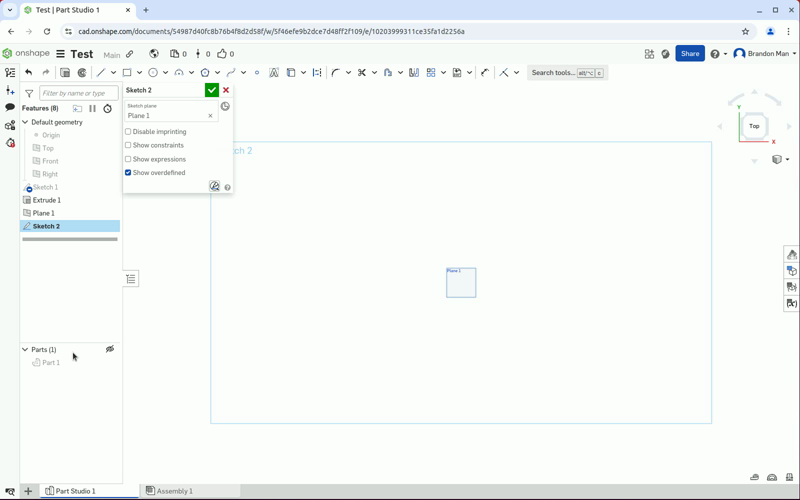
key_down(shift)
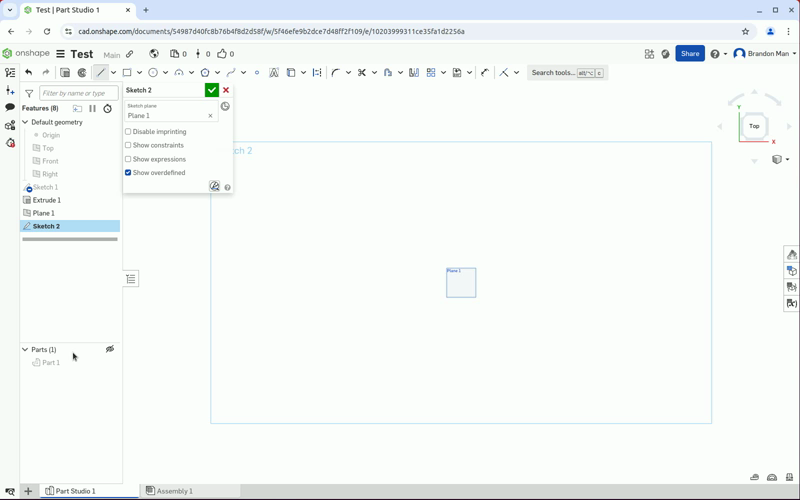
mouse_move(410, 321)
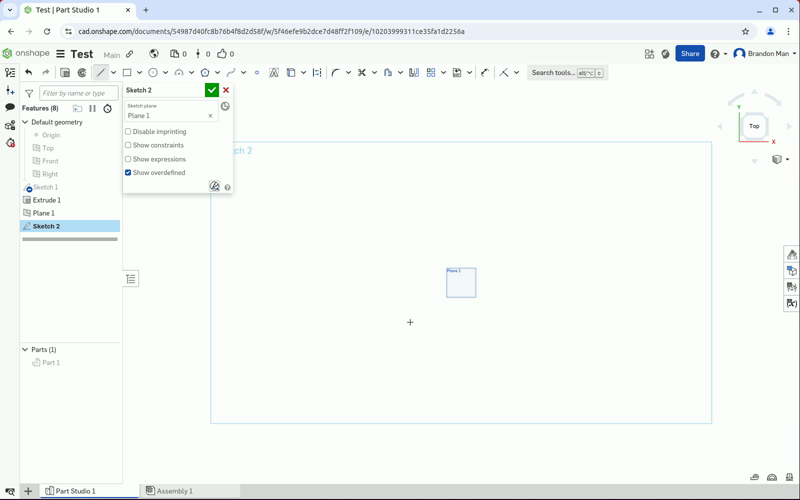
click(410, 321)
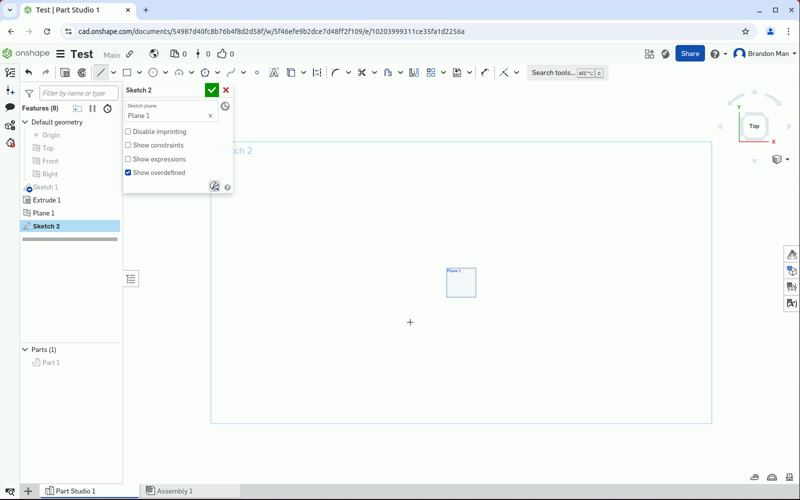
key_up(shift)
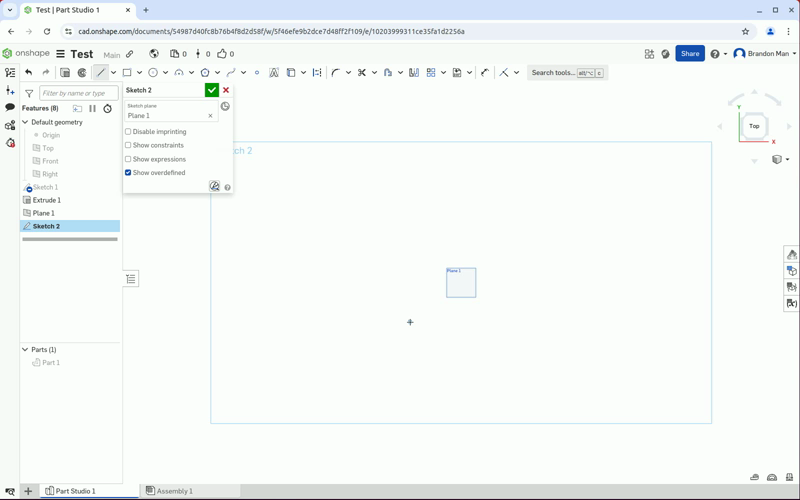
key_down(shift)
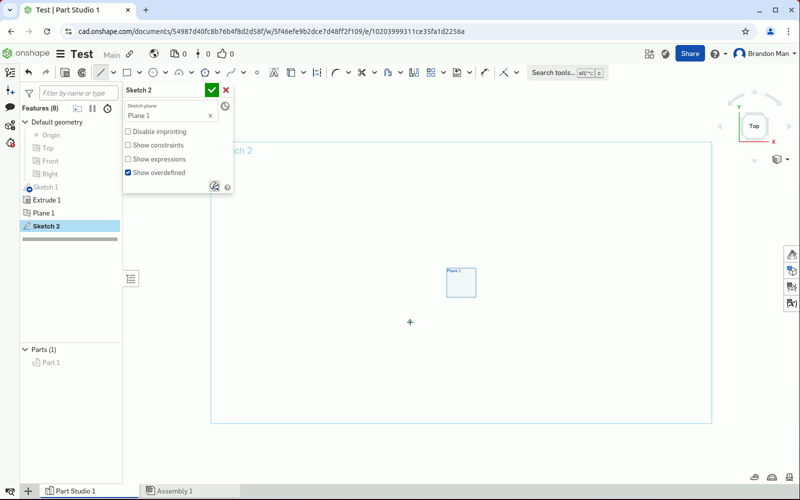
mouse_move(501, 321)
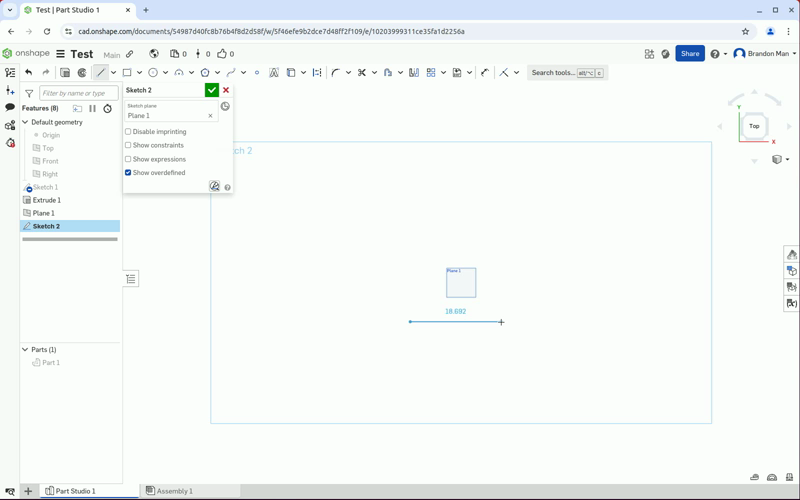
click(501, 321)
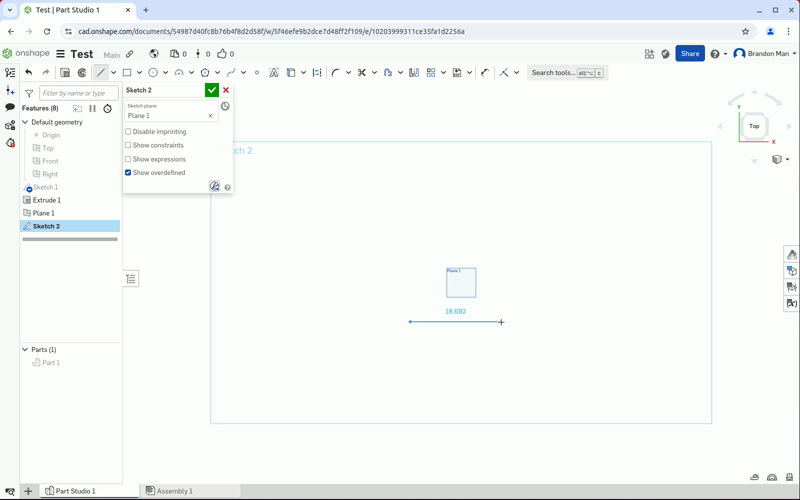
key_up(shift)
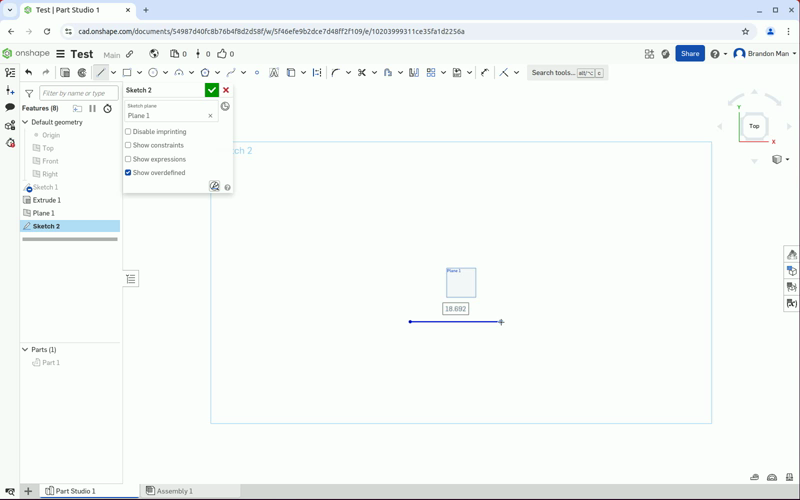
key_down(shift)
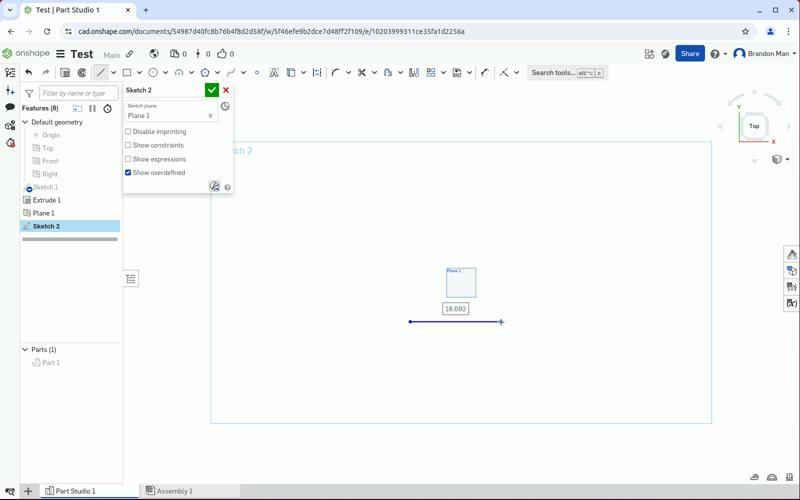
mouse_move(501, 231)
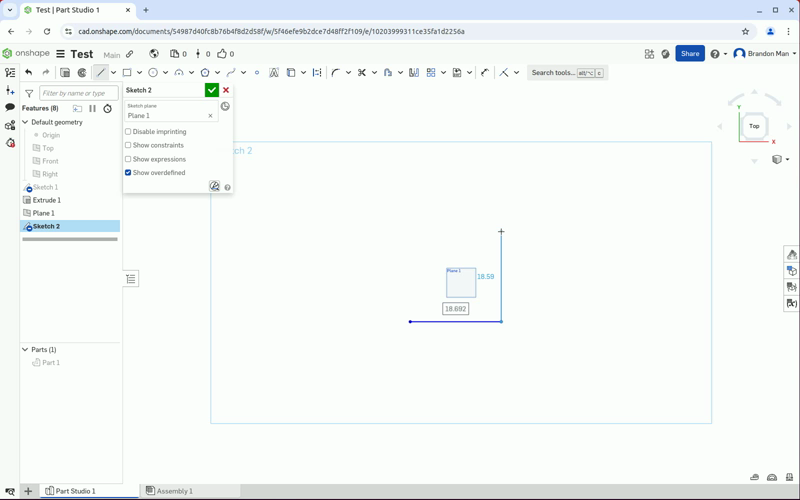
click(501, 231)
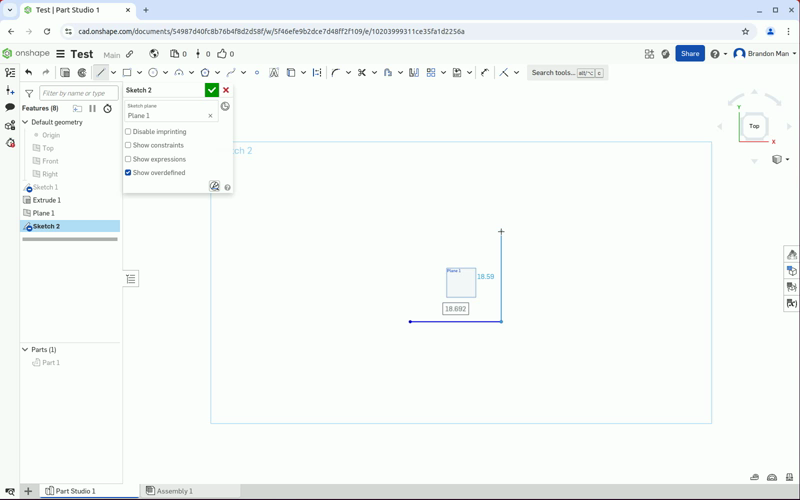
key_up(shift)
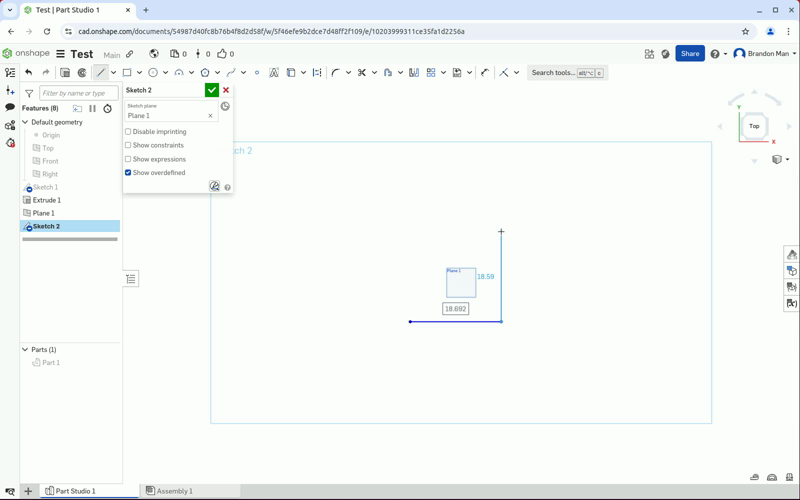
key_down(shift)
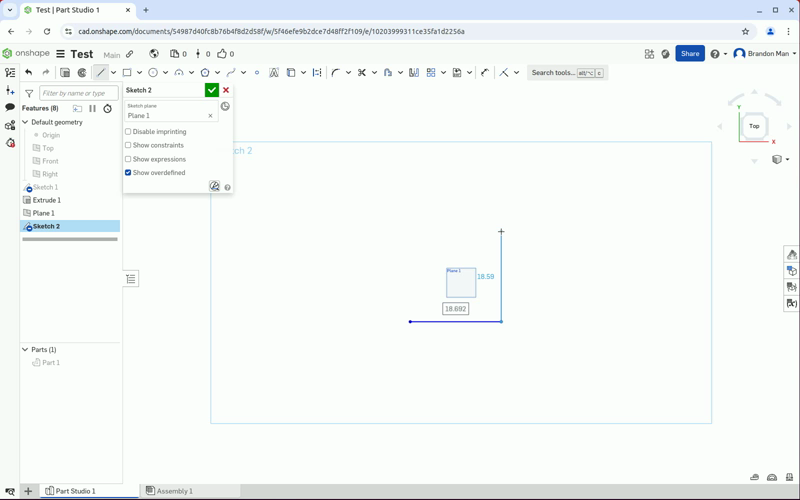
mouse_move(410, 231)
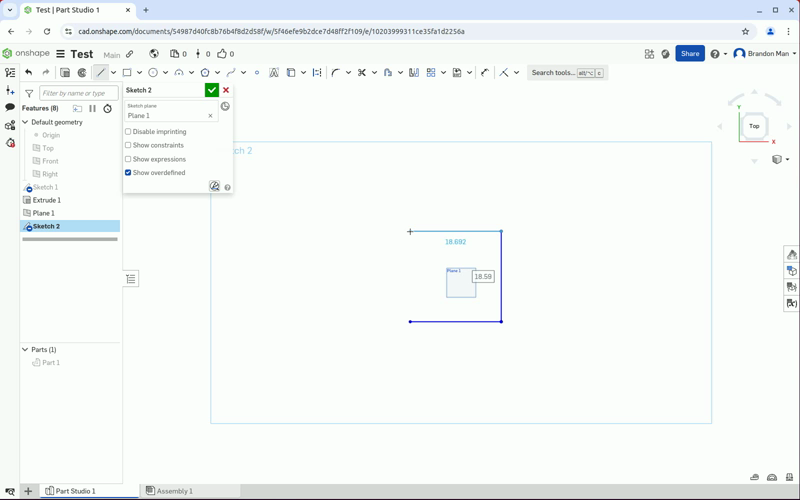
click(410, 231)
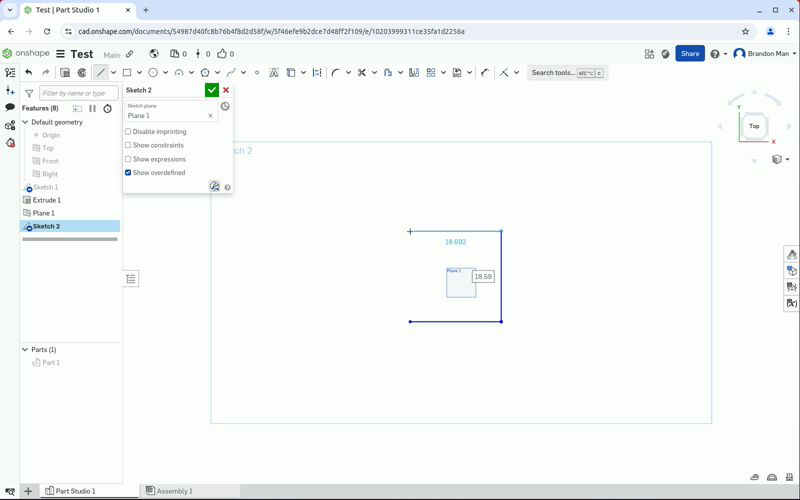
key_up(shift)
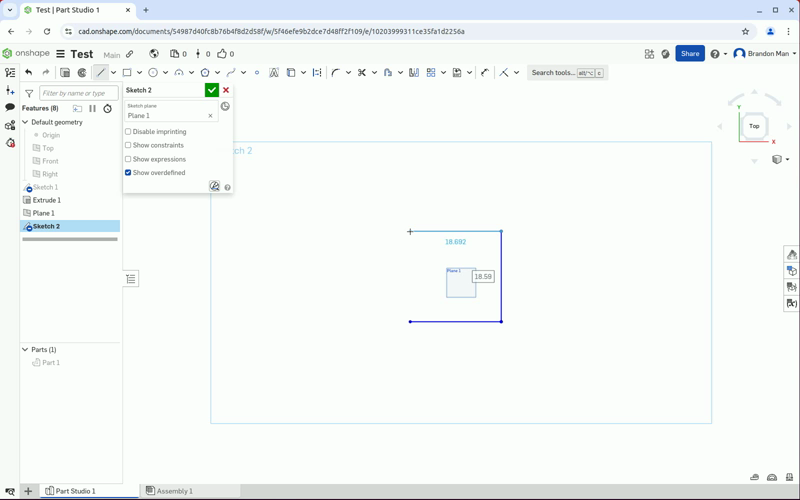
key_down(shift)
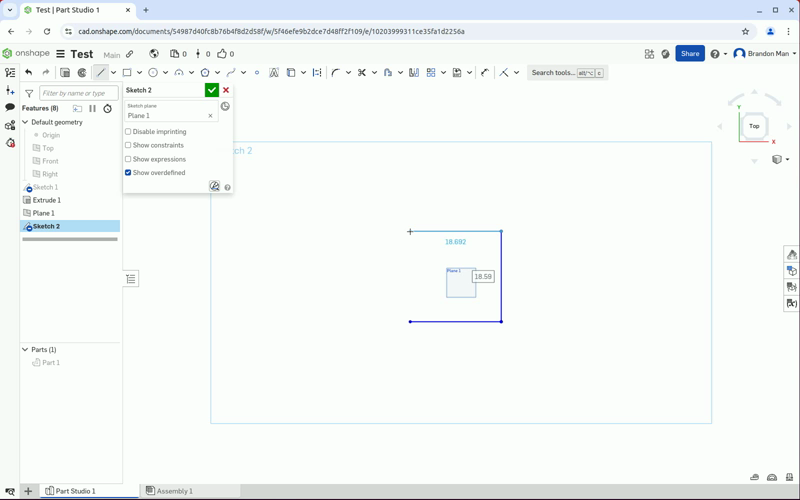
mouse_move(410, 321)
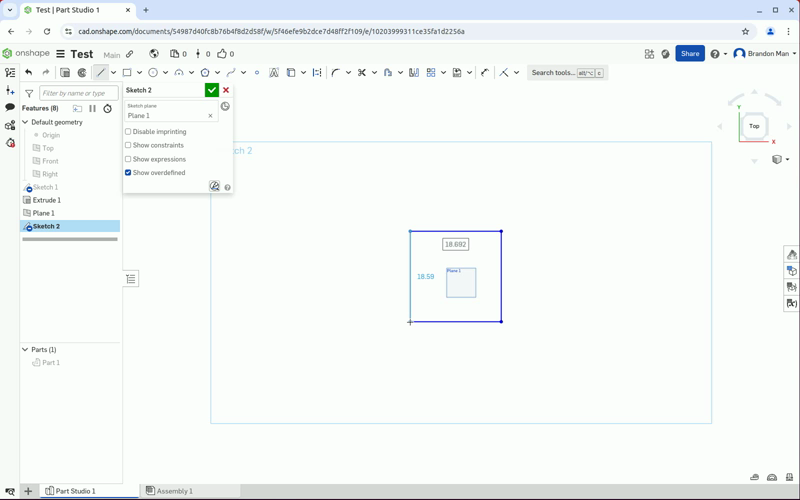
key_up(shift)
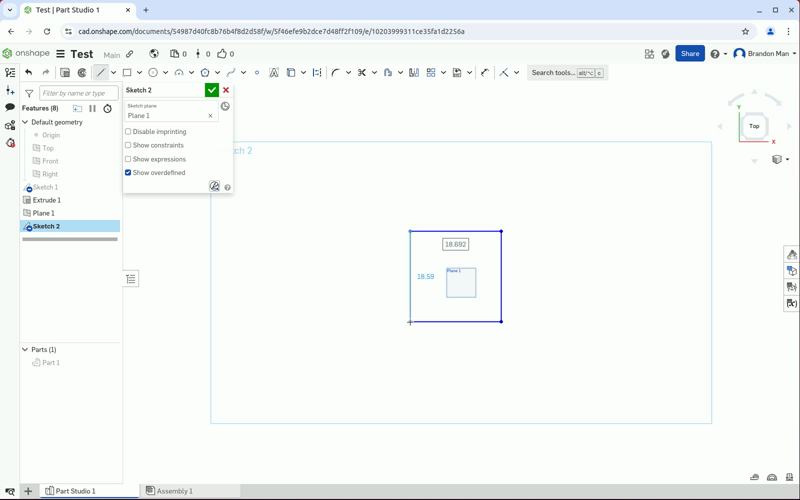
click(410, 321)
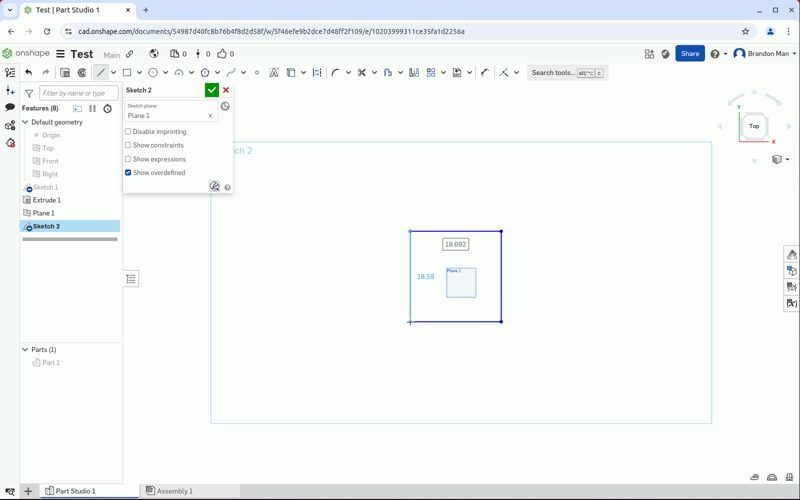
key(esc)
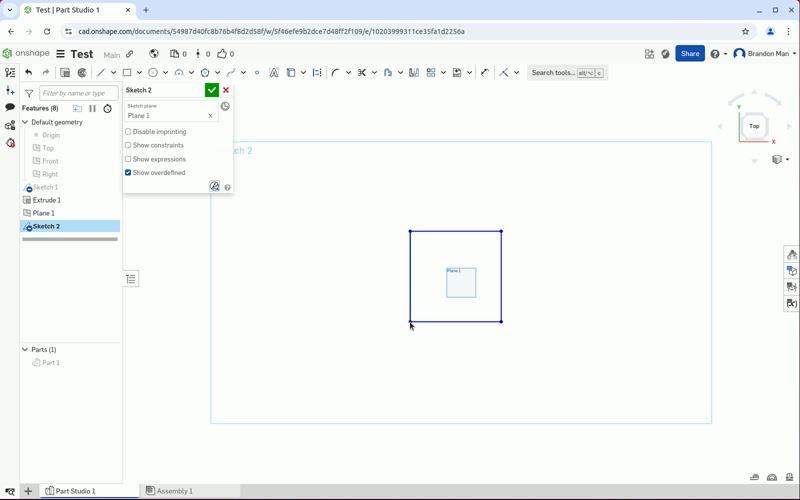
mouse_move(418, 242)
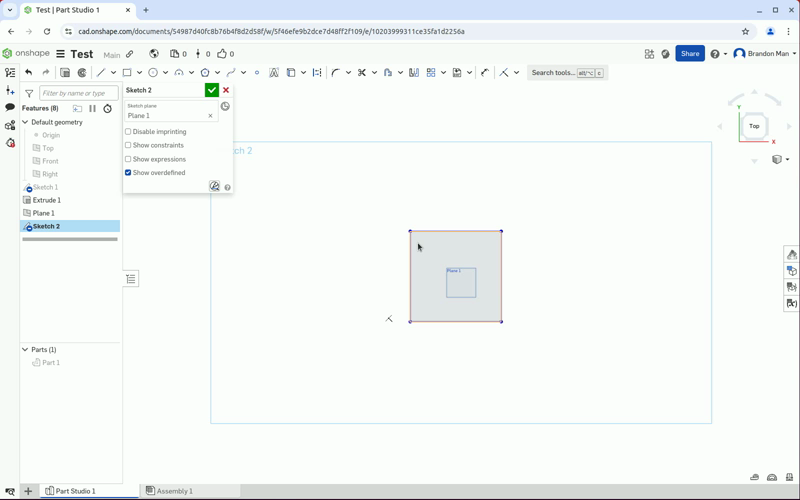
click(418, 242)
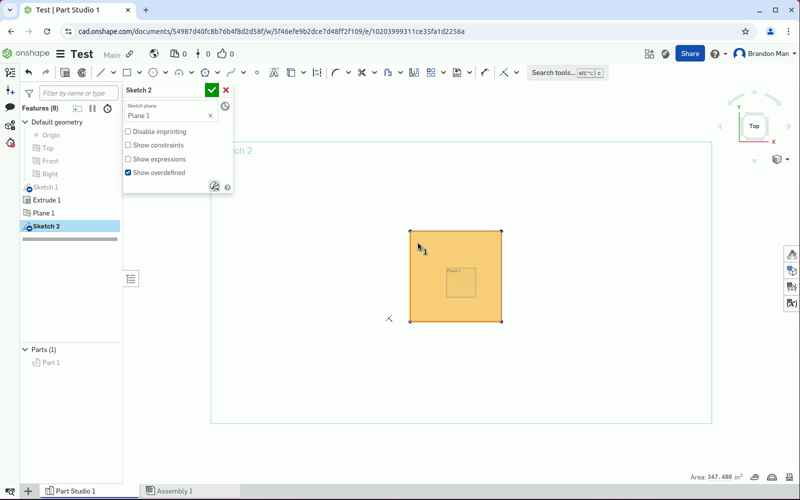
mouse_move(73, 352)
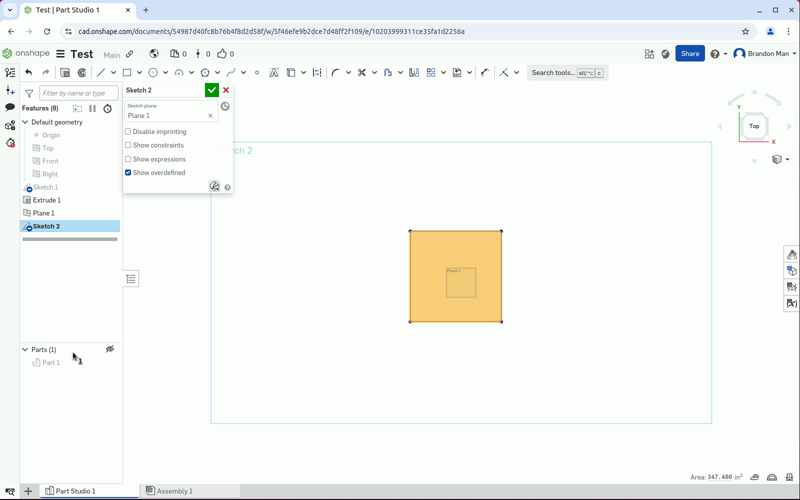
key(shift+y)
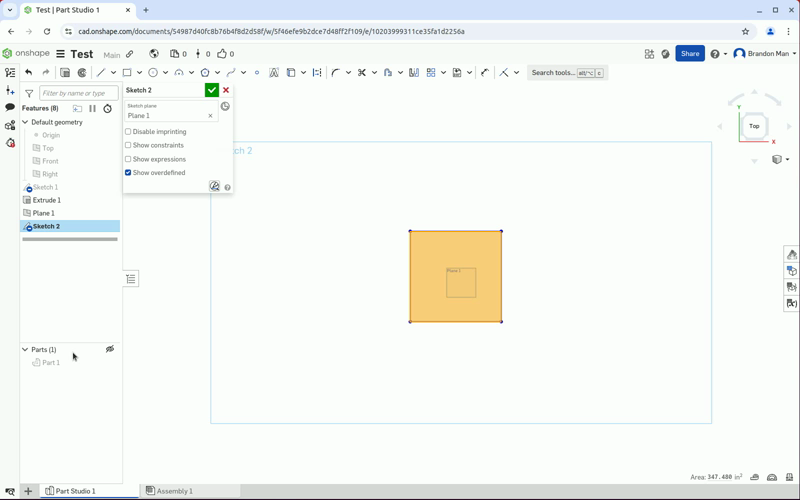
key(shift+e)
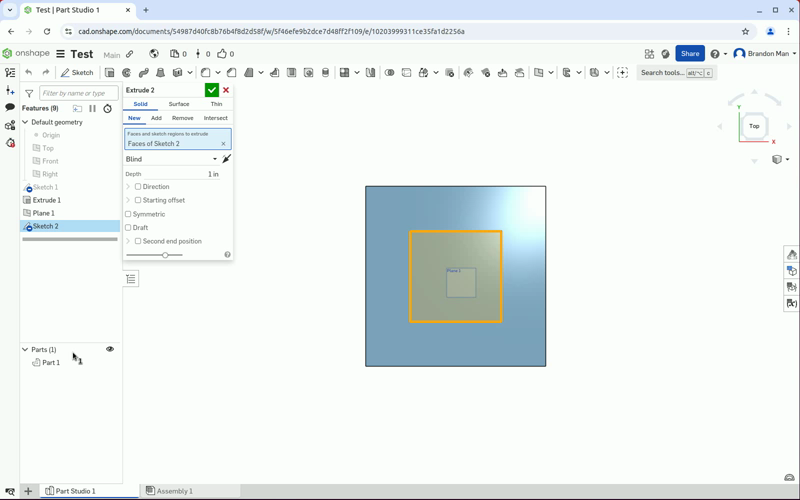
mouse_move(143, 106)
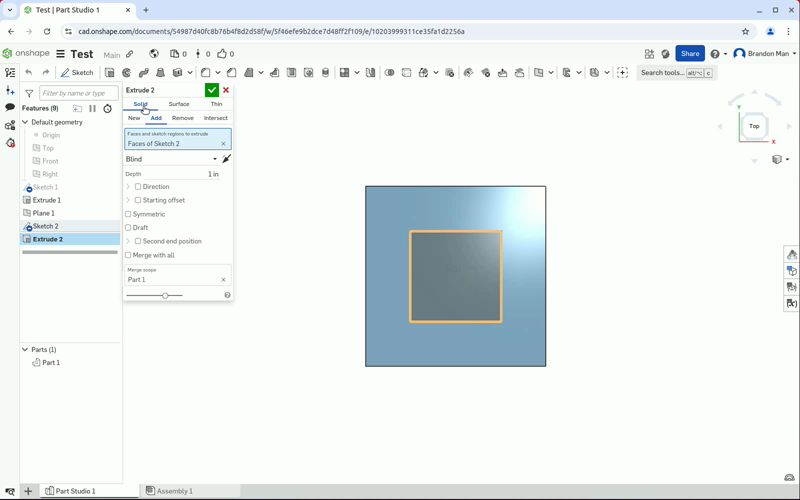
click(143, 106)
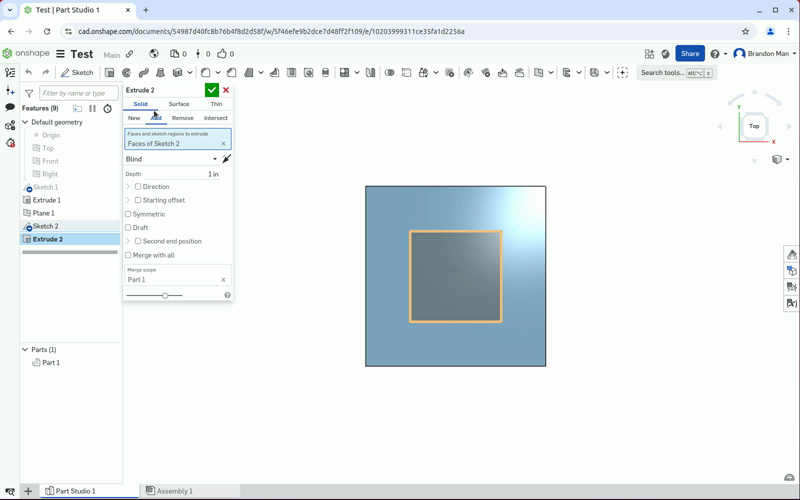
mouse_move(186, 120)
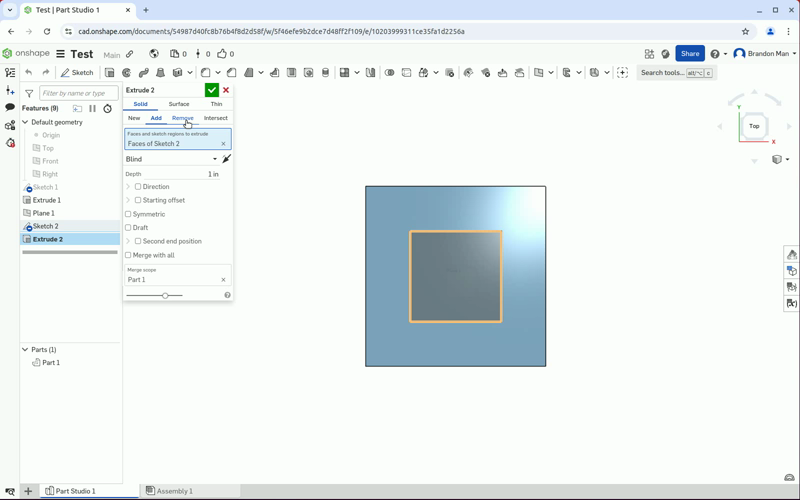
click(186, 120)
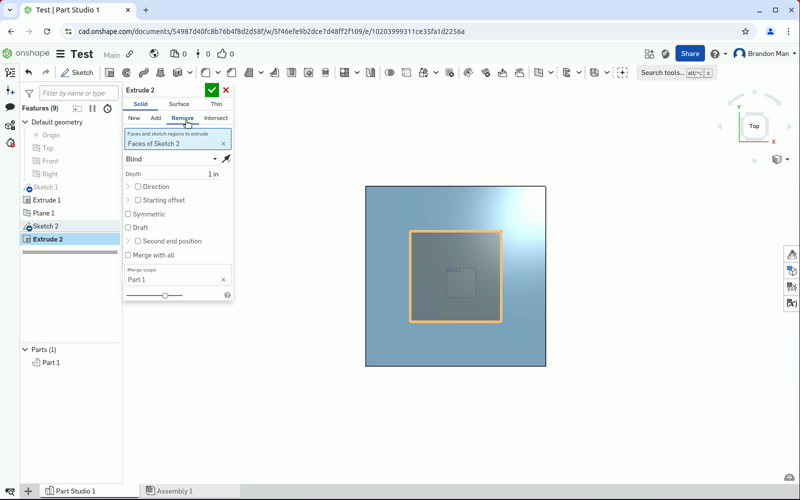
key(tab, 4)
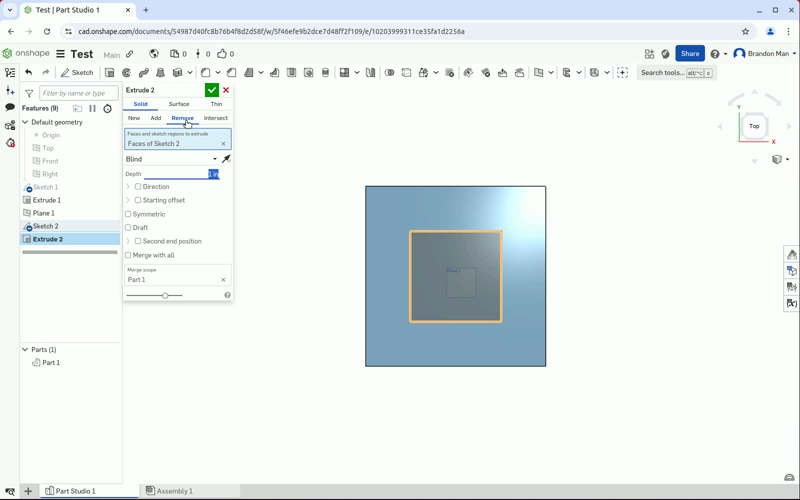
text(23.108)
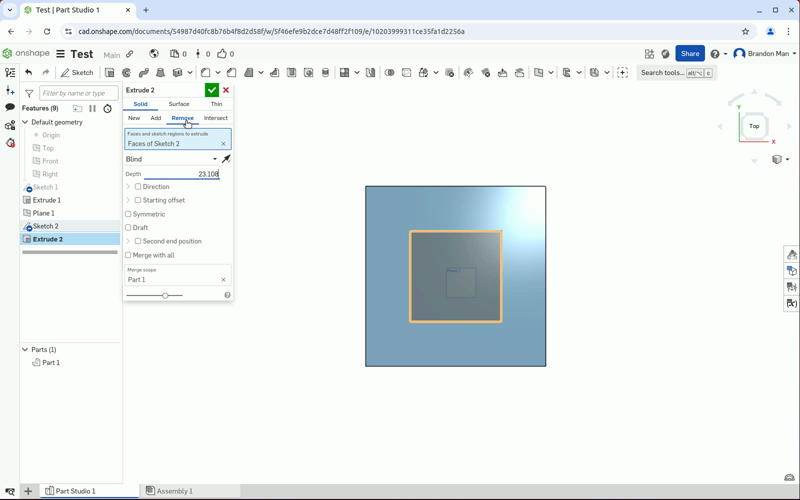
key(tab, 6)
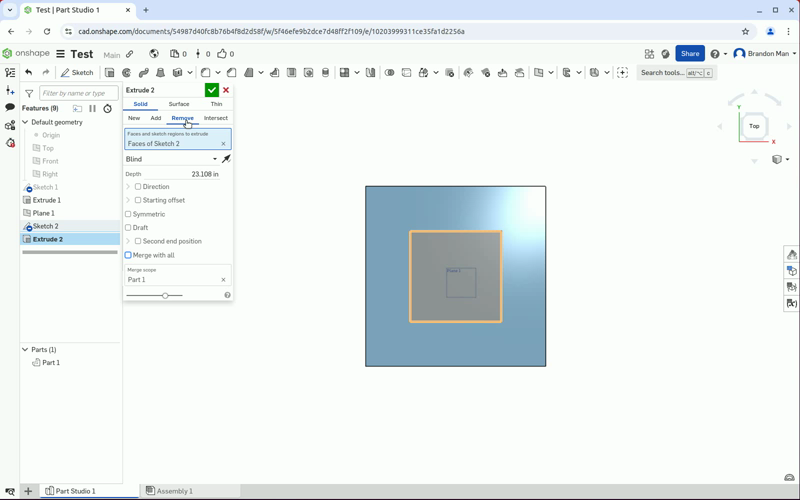
key(space)
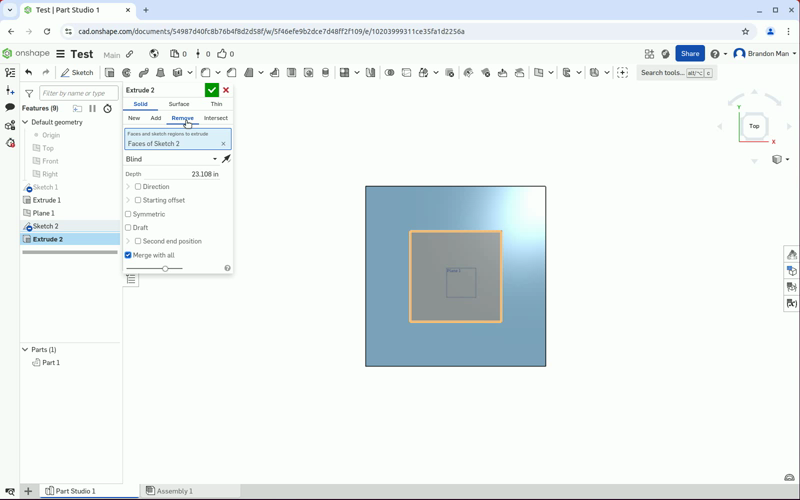
key(enter)
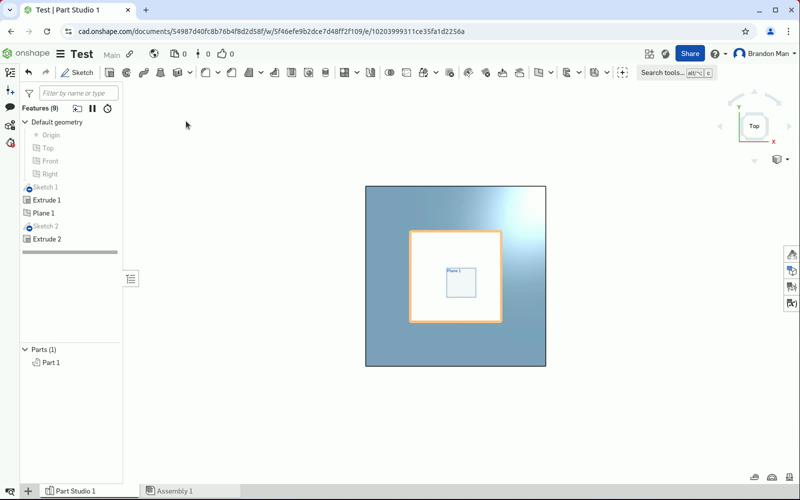
key(shift+h)
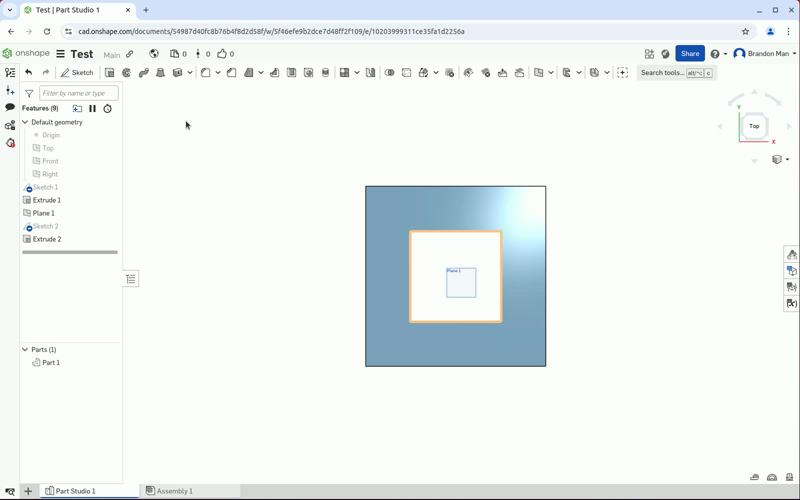
key(shift+h)
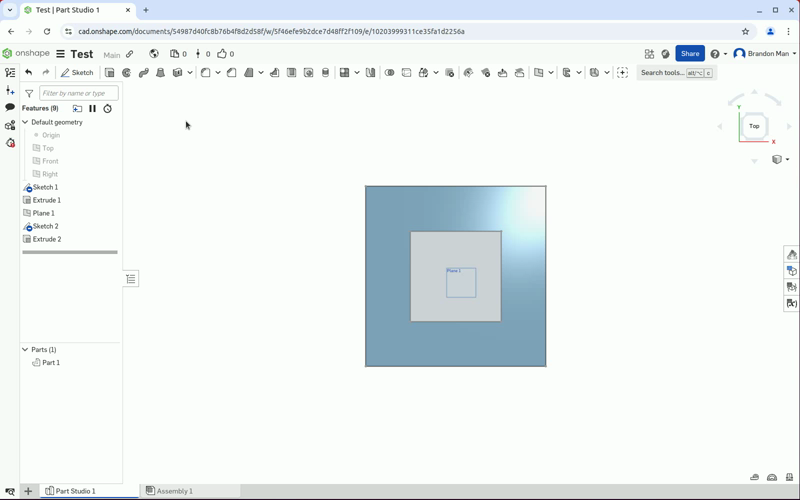
key(shift+7)
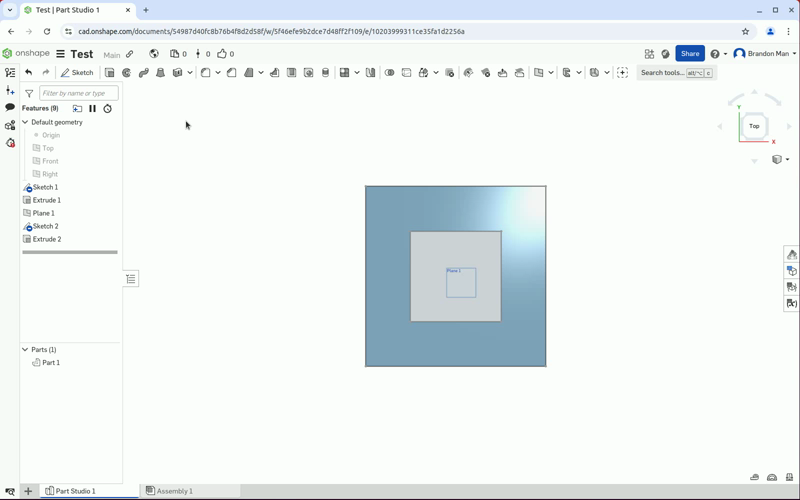
key(up, 3)
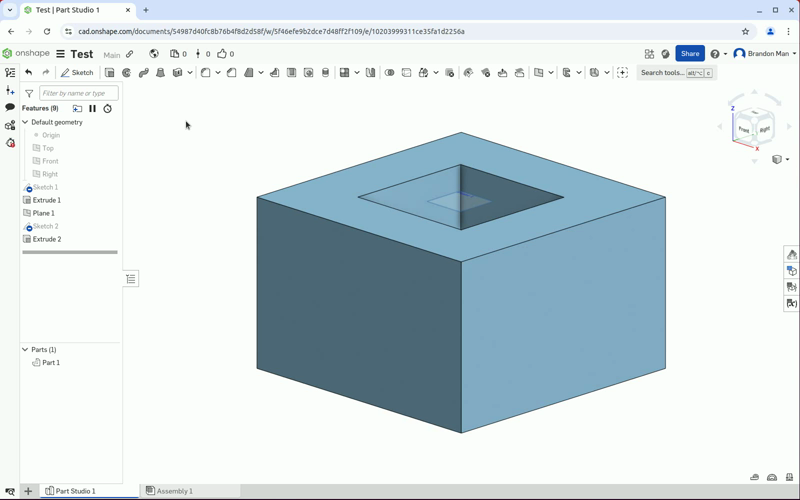
key(left, 3)
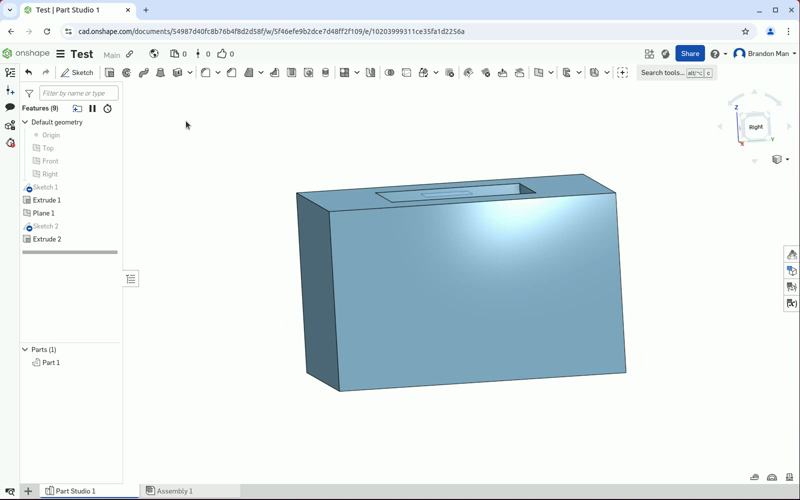
key(right, 3)
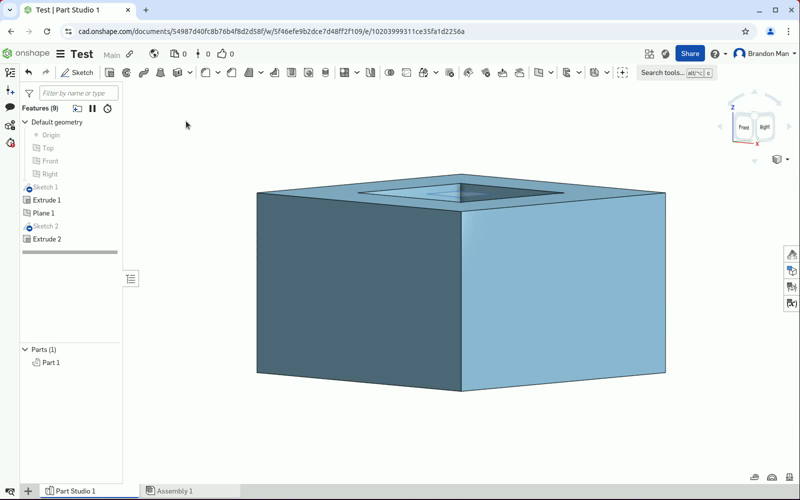
key(down, 3)
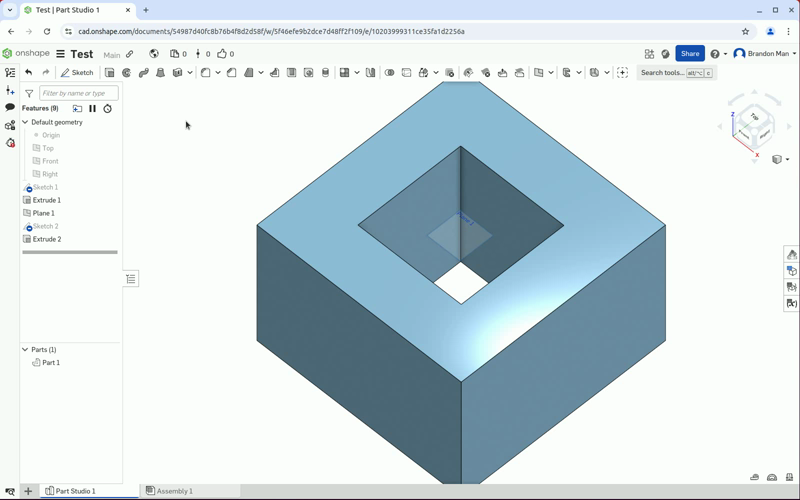
mouse_move(73, 189)
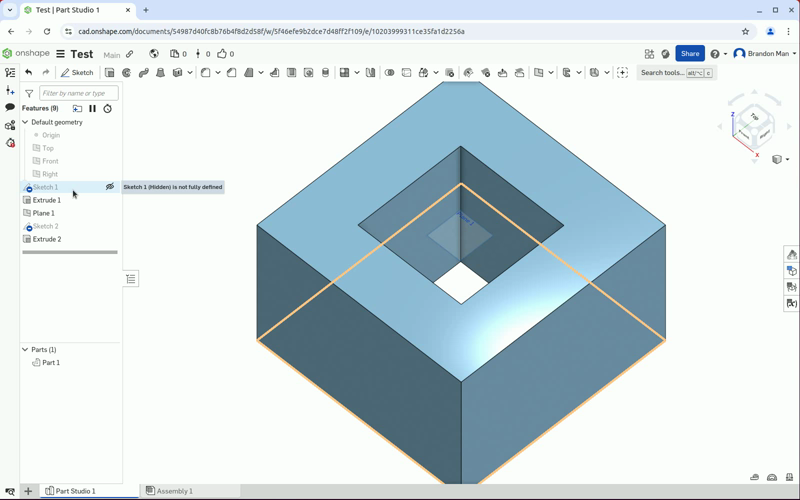
click(73, 189)